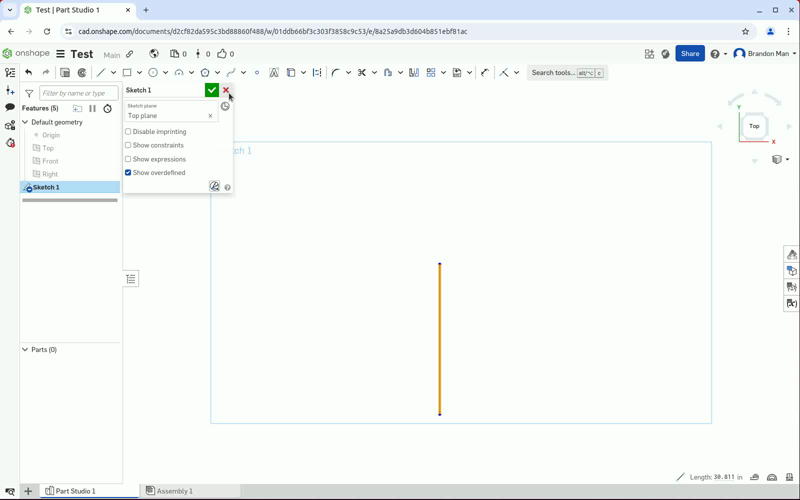
key(shift+h)
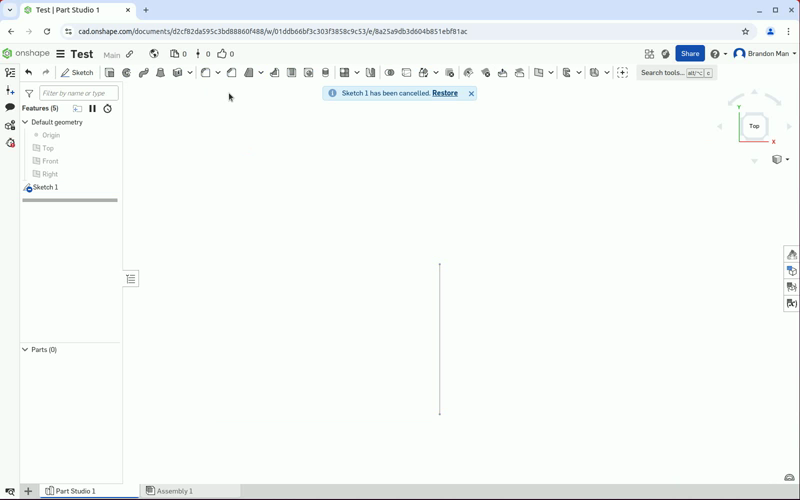
key(shift+s)
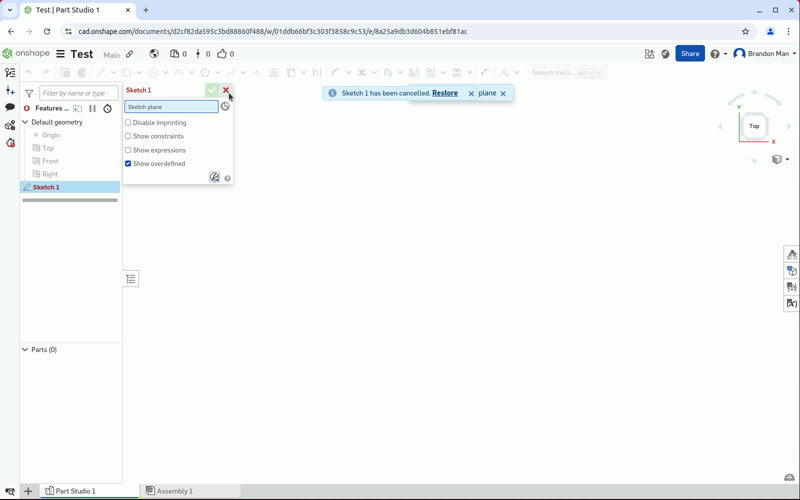
mouse_move(73, 150)
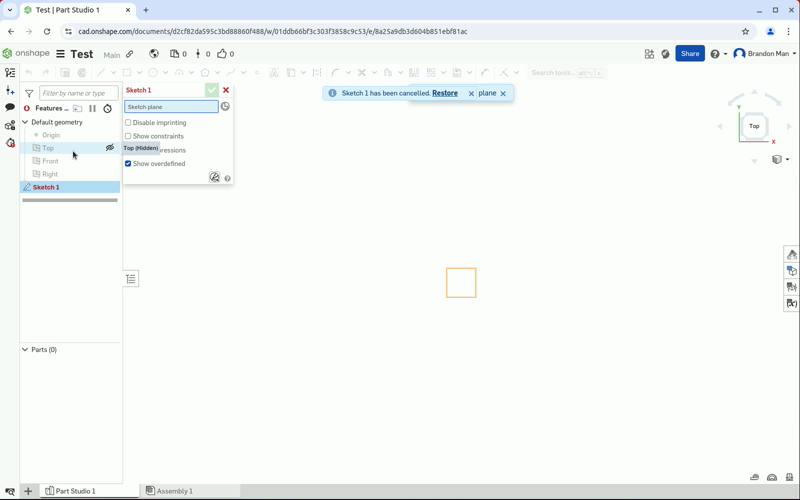
click(73, 150)
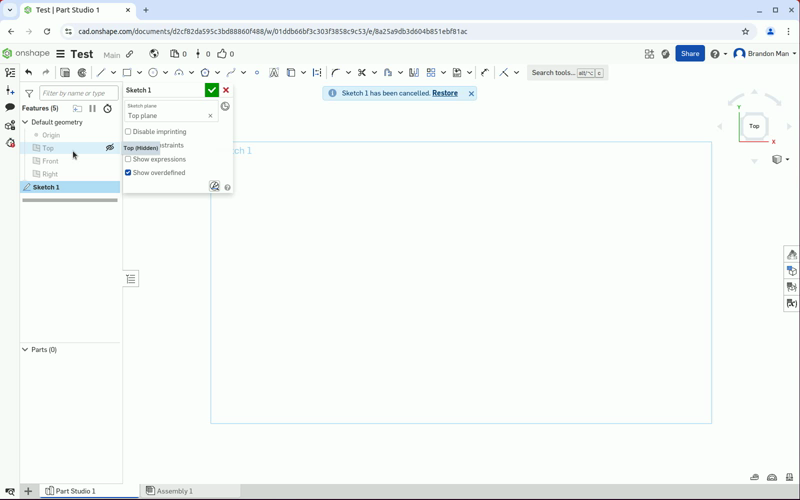
mouse_move(73, 352)
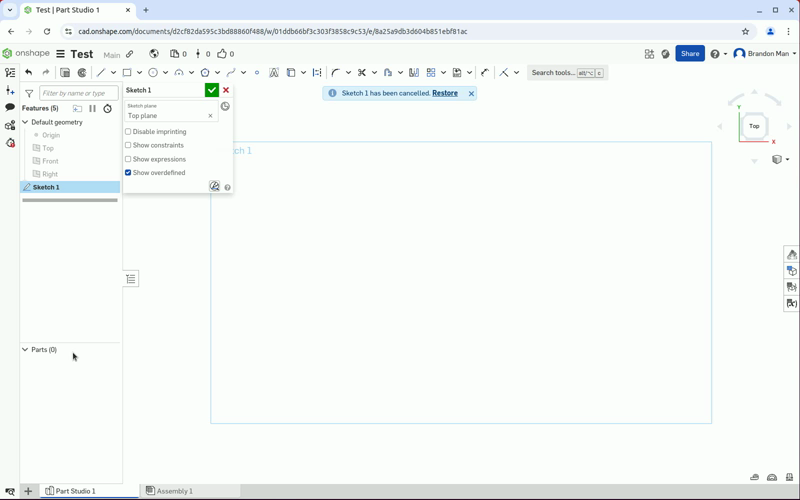
key(y)
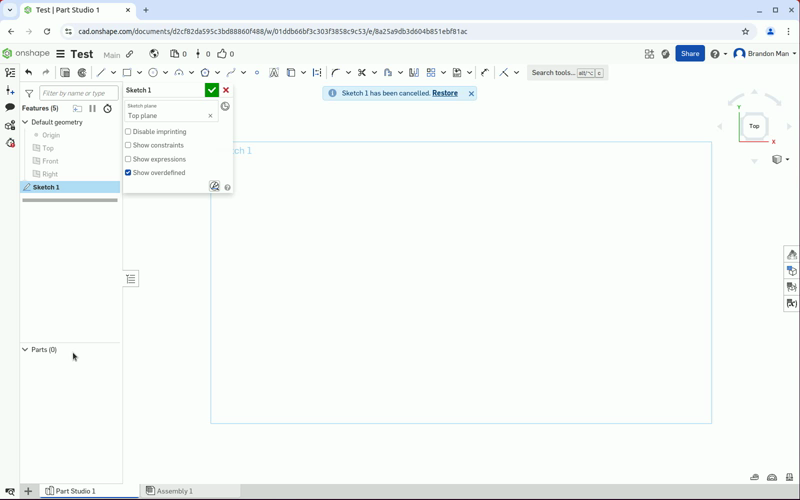
key(c)
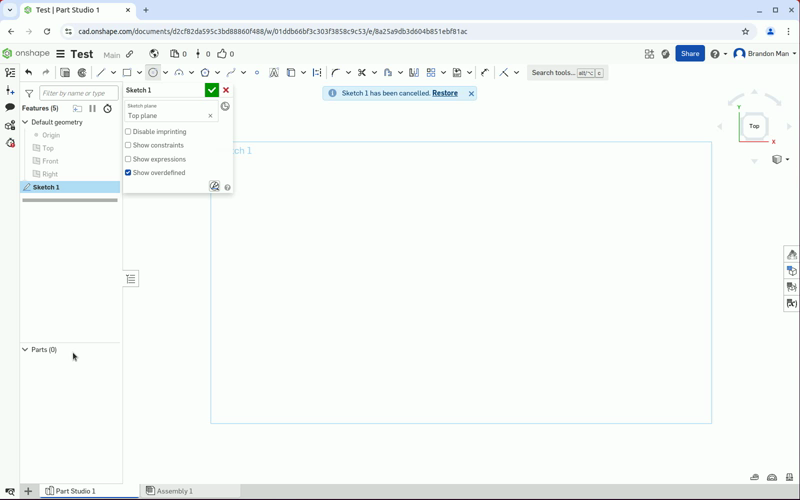
key_down(shift)
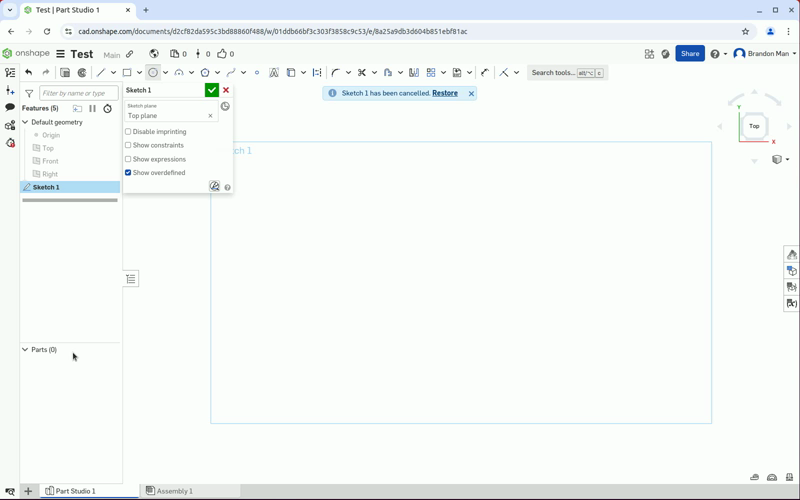
mouse_move(461, 282)
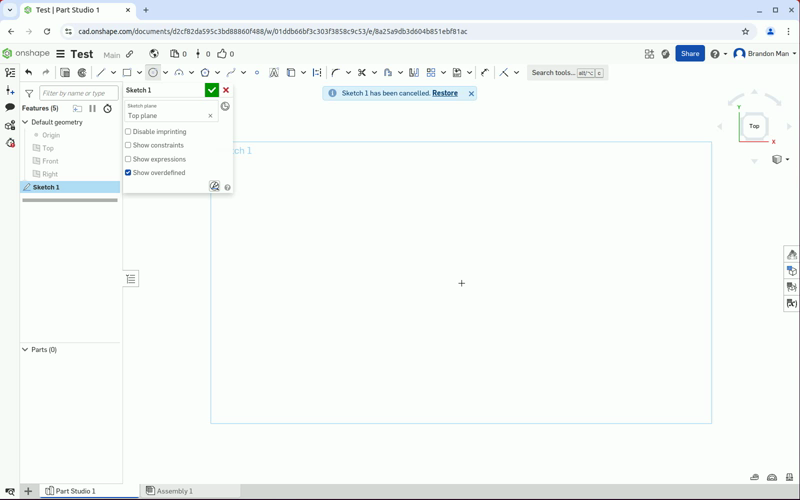
click(461, 282)
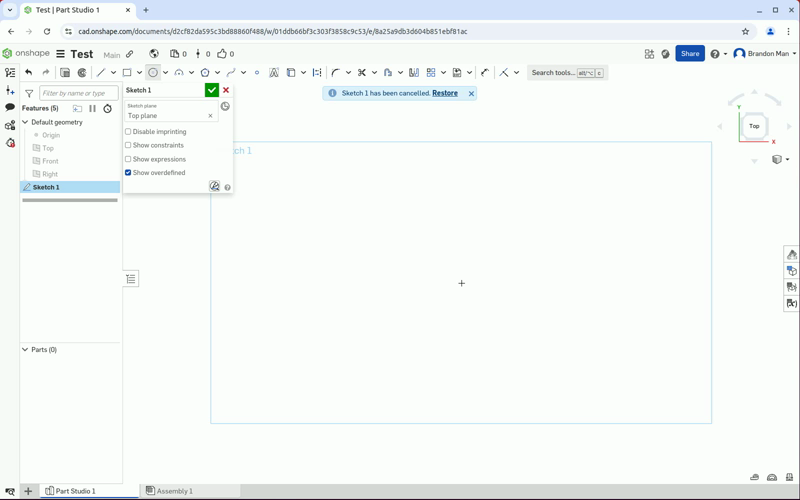
key_up(shift)
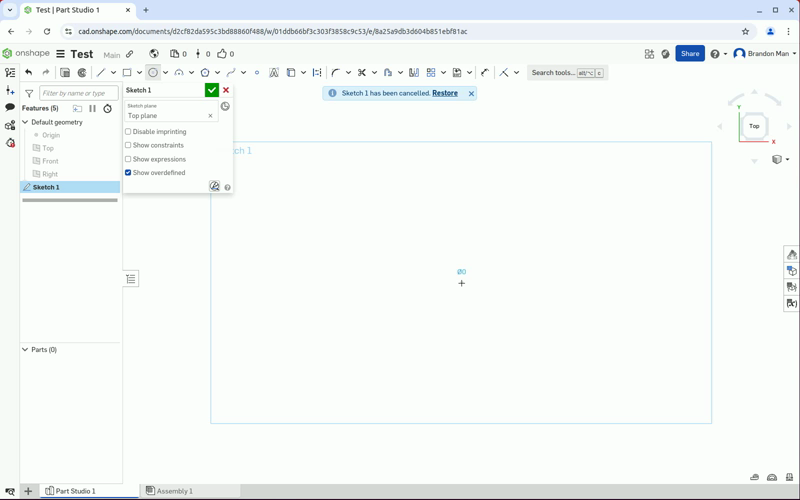
mouse_move(589, 282)
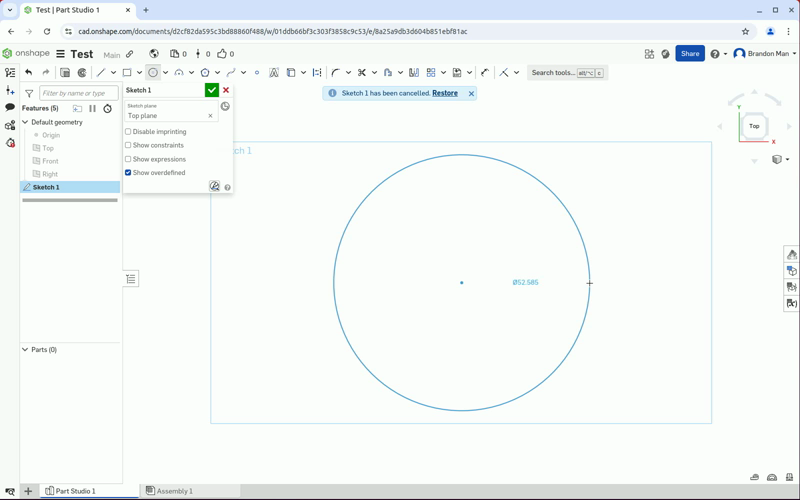
click(589, 282)
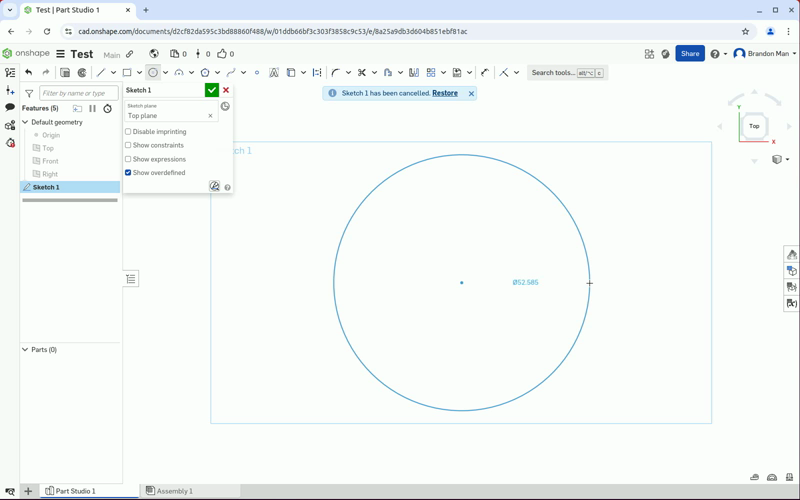
key(esc)
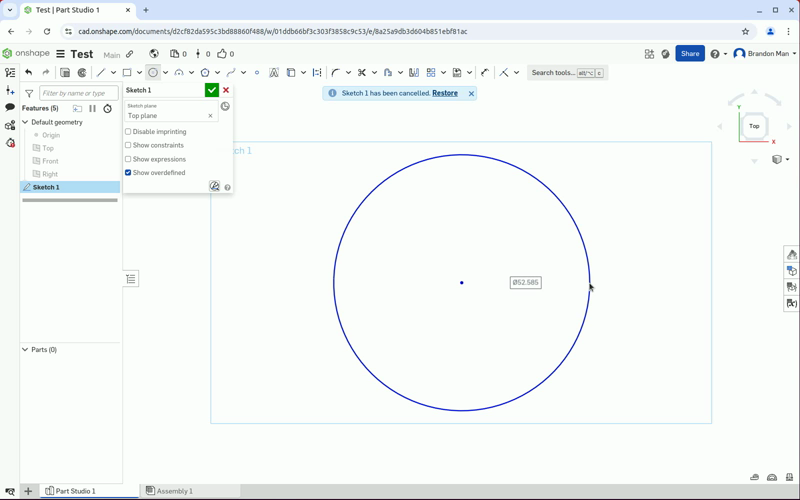
key(c)
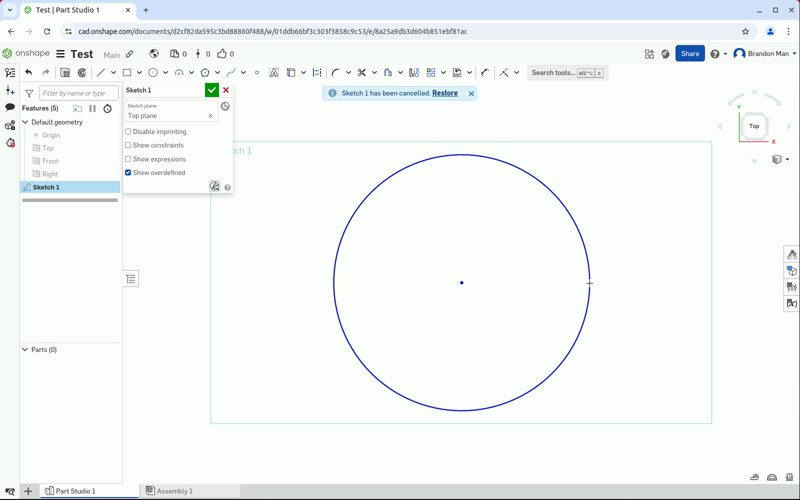
key_down(shift)
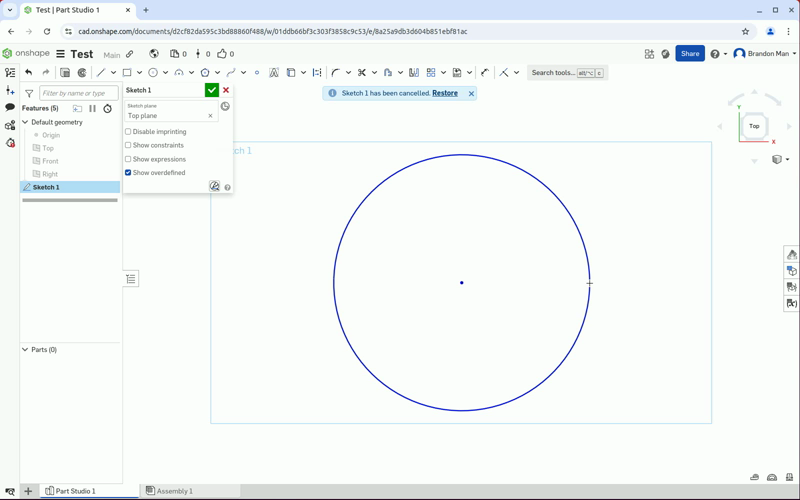
mouse_move(461, 282)
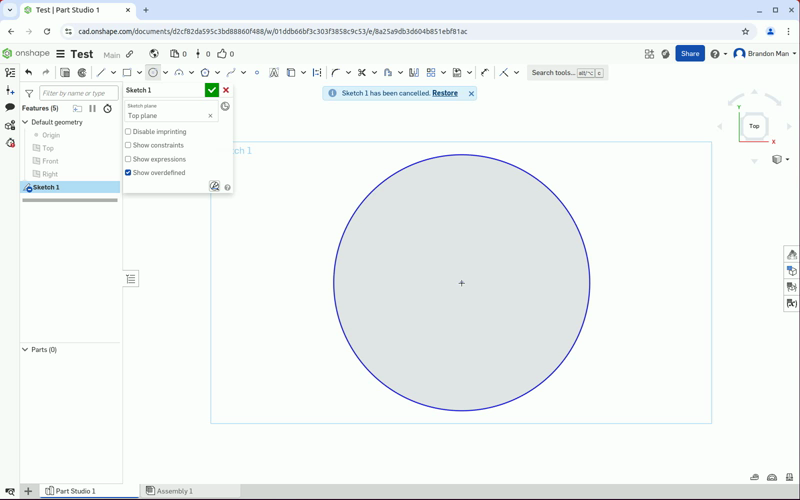
click(461, 282)
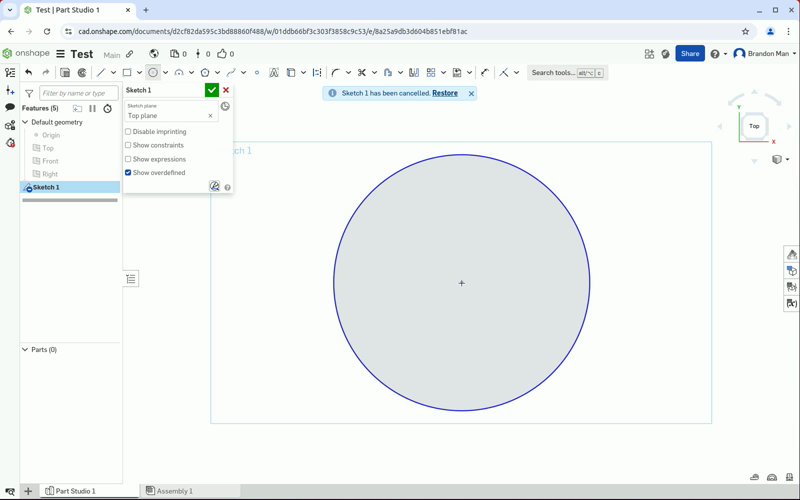
key_up(shift)
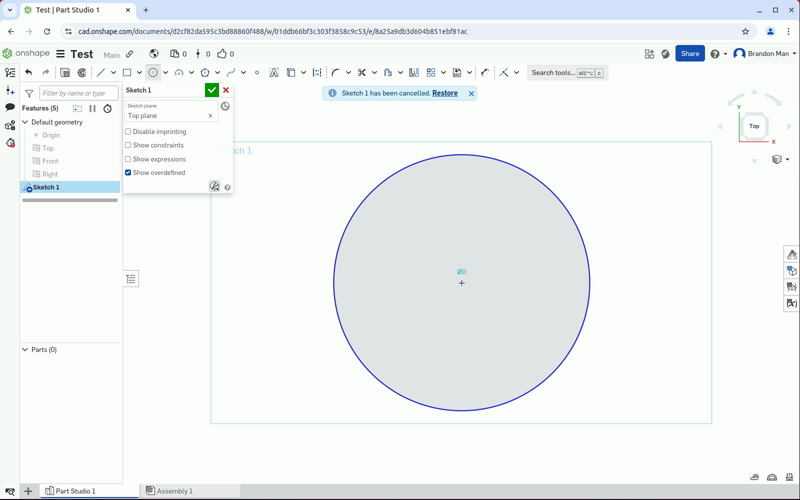
mouse_move(583, 282)
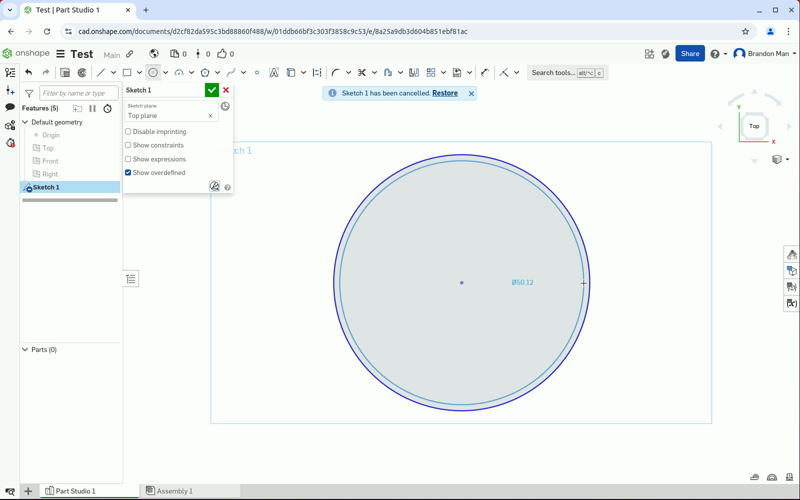
click(583, 282)
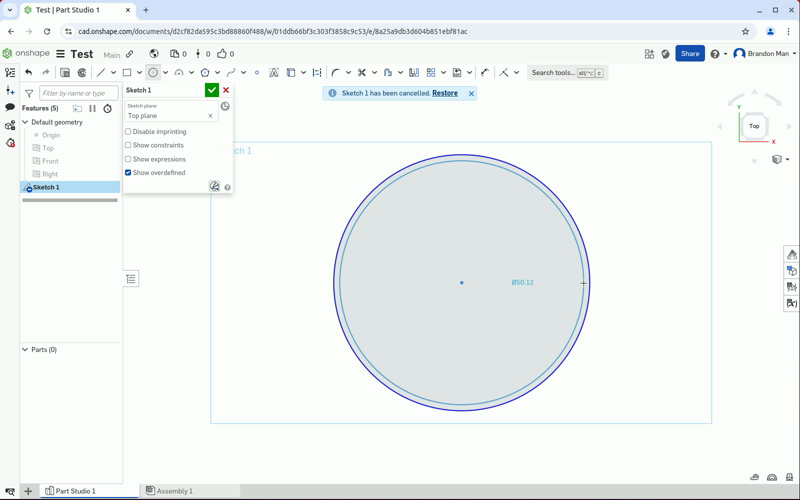
key(esc)
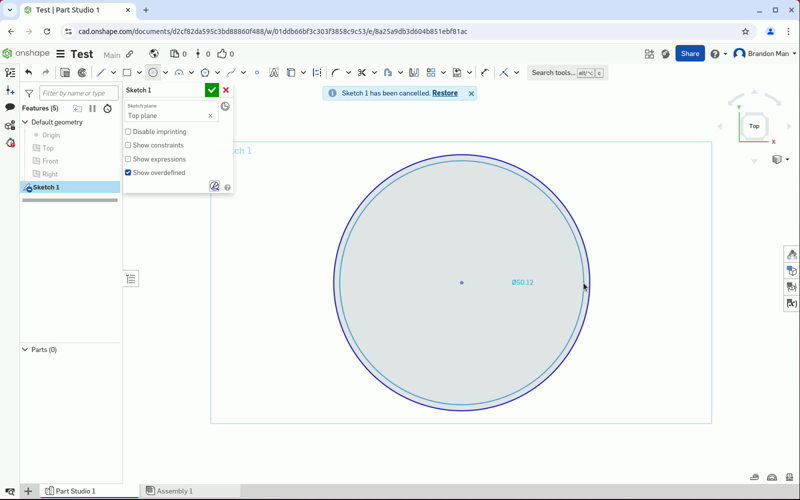
mouse_move(352, 344)
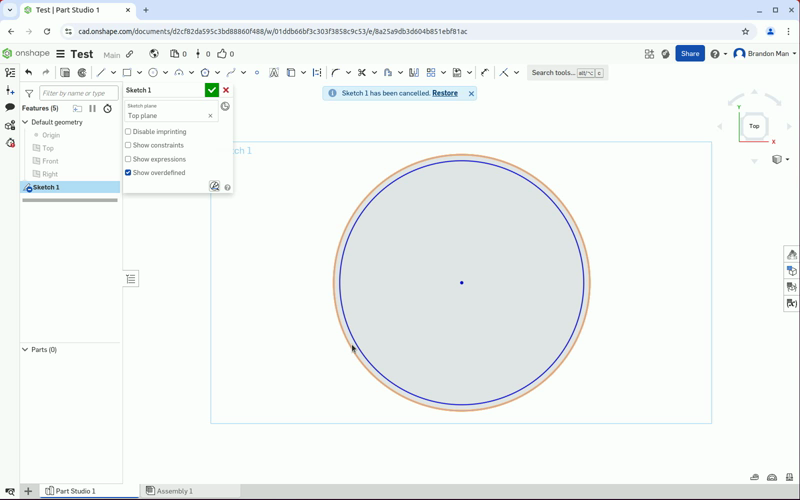
click(352, 344)
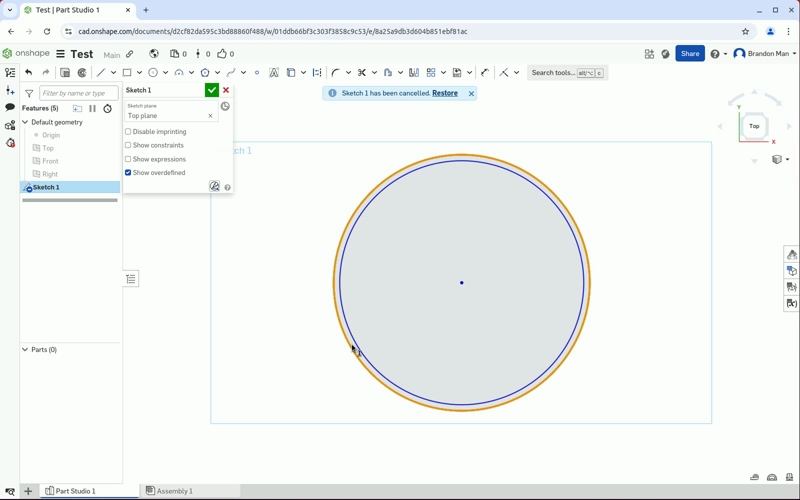
mouse_move(73, 352)
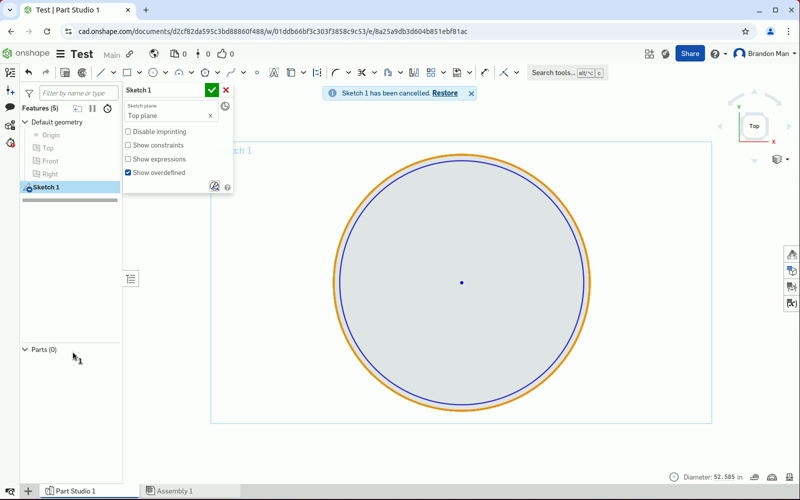
key(shift+y)
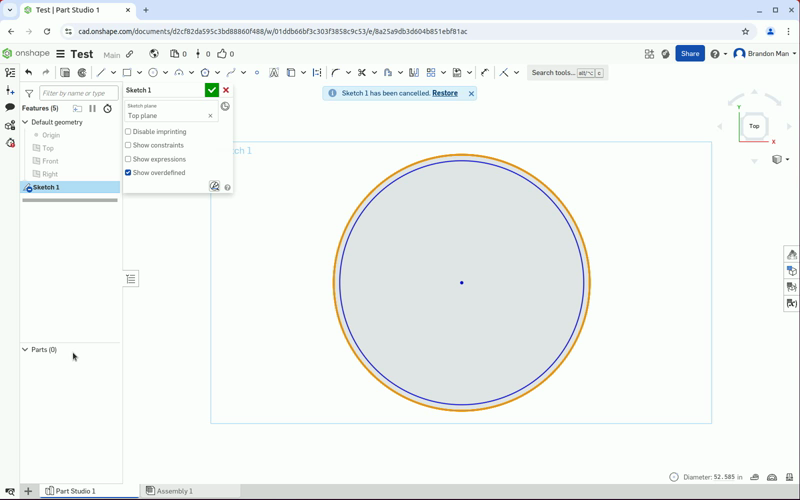
key(shift+e)
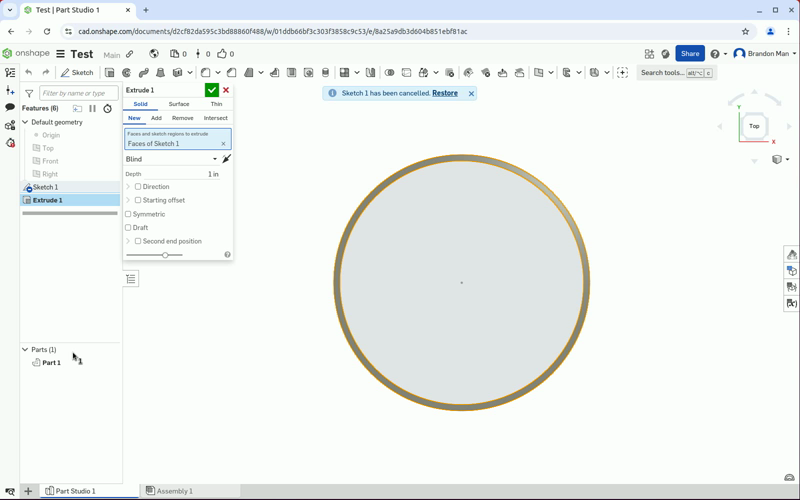
mouse_move(143, 106)
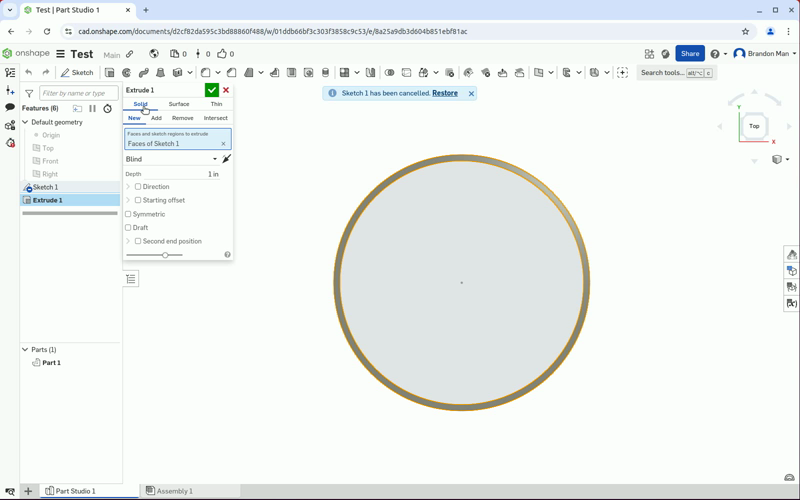
click(143, 106)
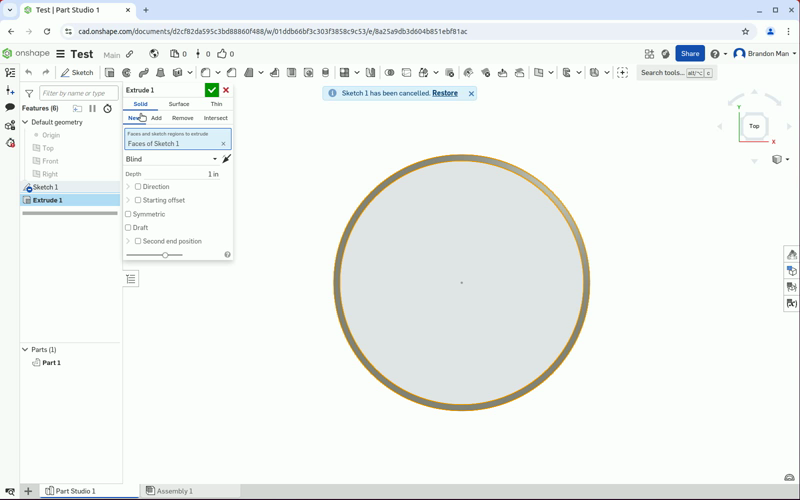
mouse_move(137, 120)
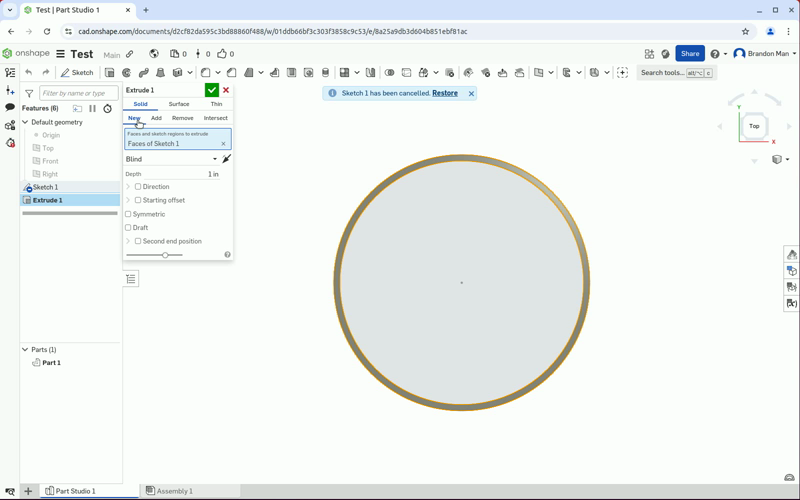
click(137, 120)
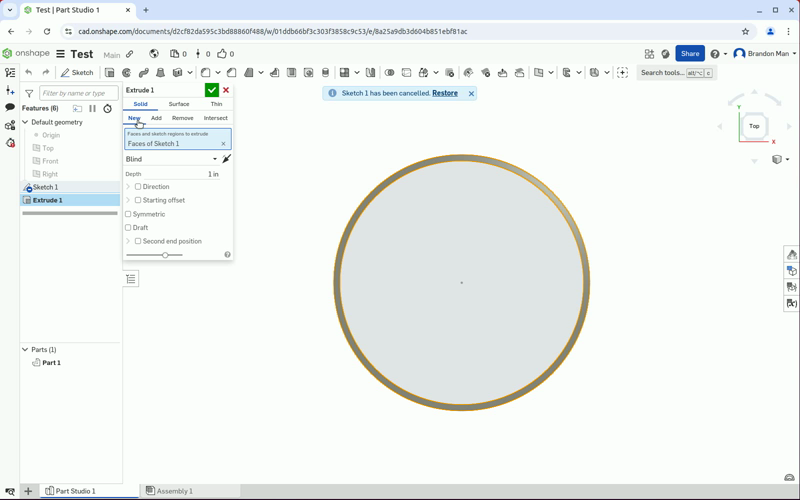
key(tab, 4)
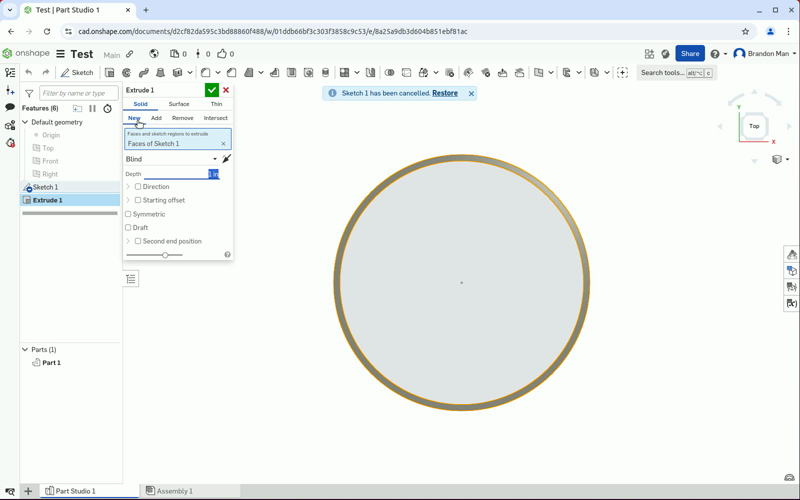
text(4.333)
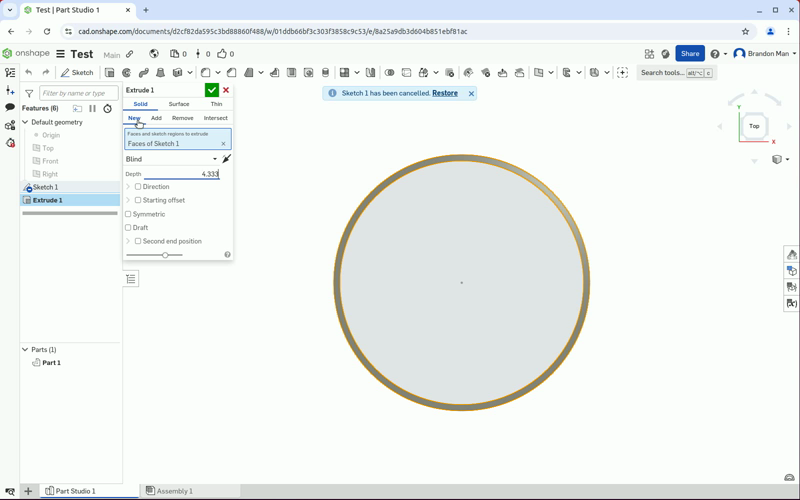
key(enter)
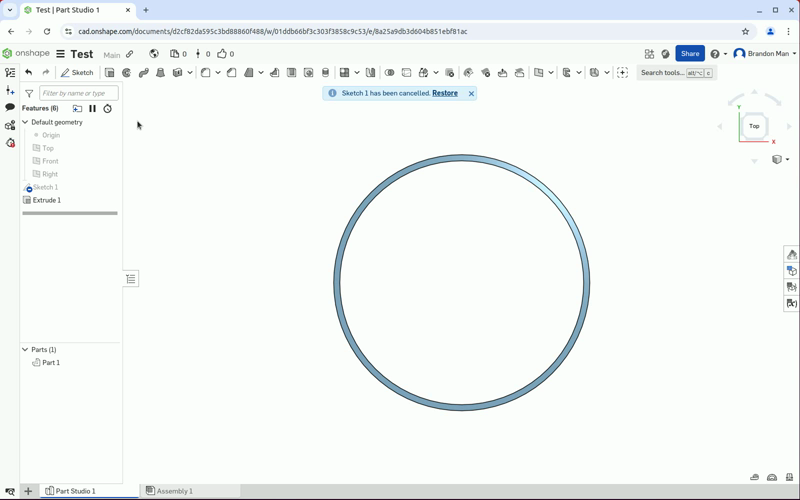
key(shift+h)
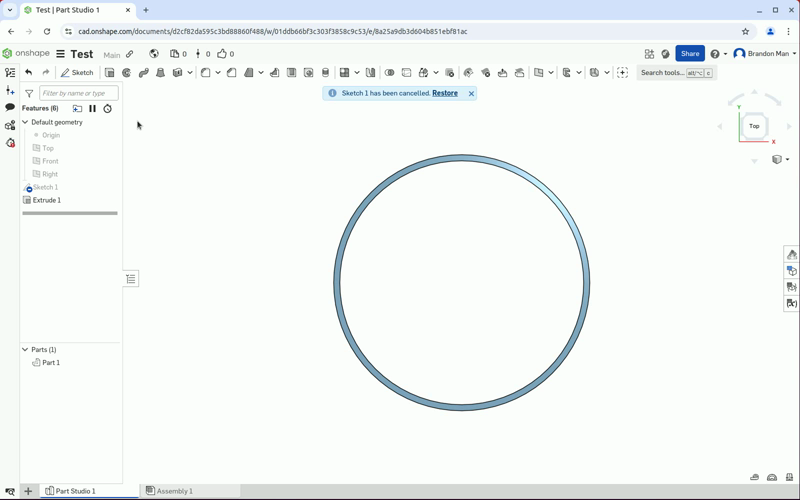
key(shift+h)
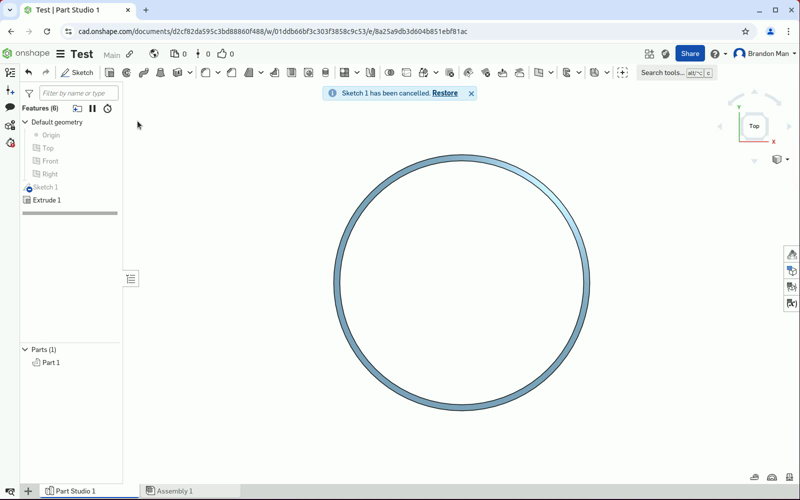
mouse_move(73, 189)
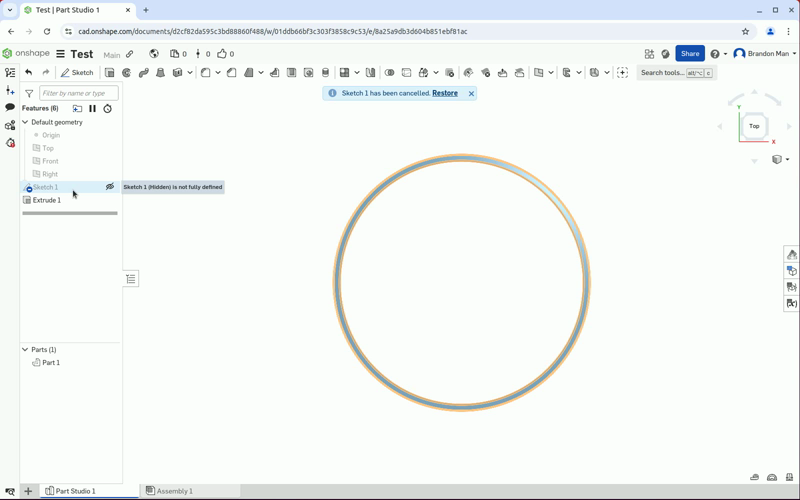
click(73, 189)
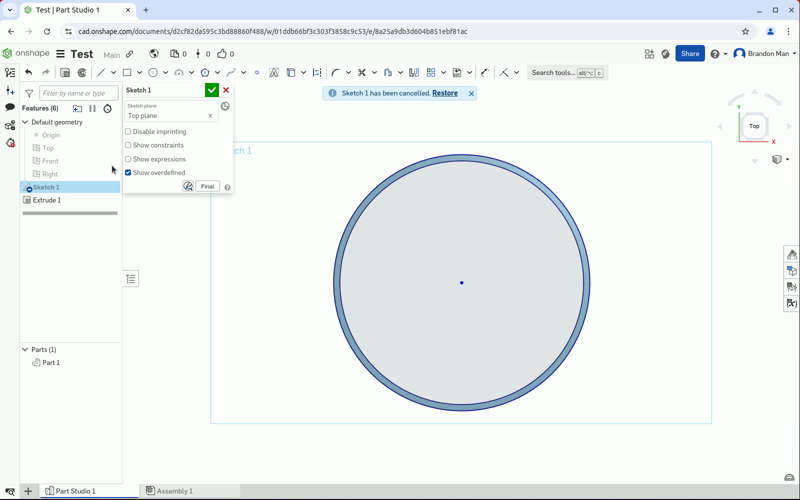
mouse_move(229, 92)
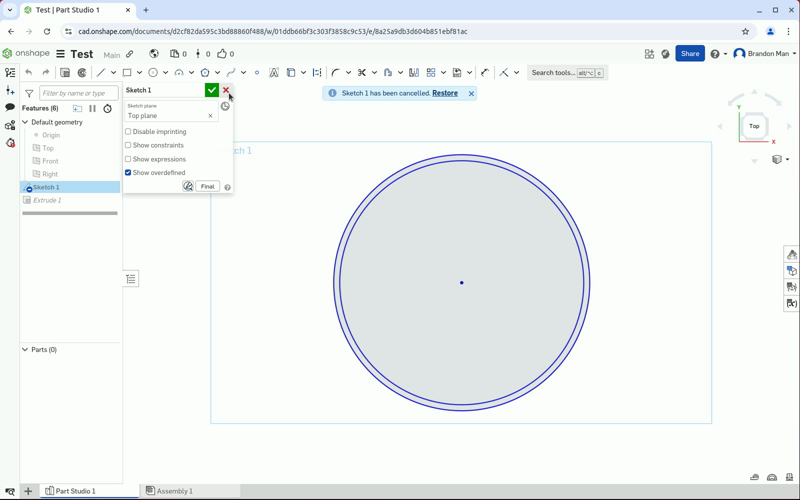
click(229, 92)
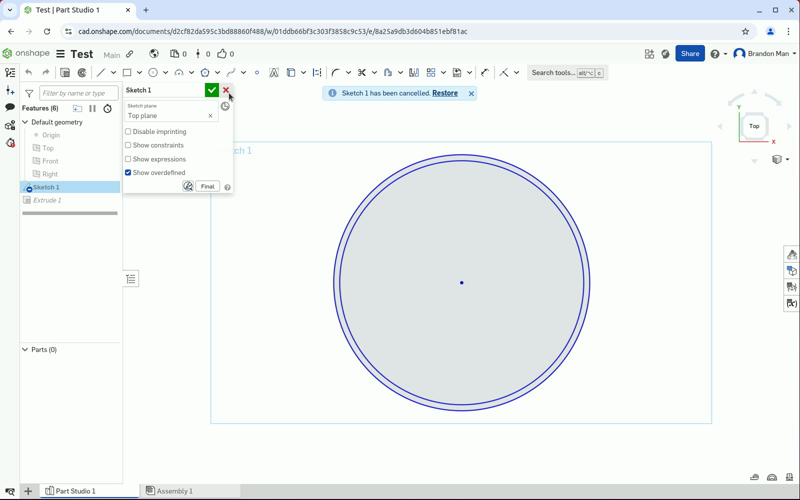
key(shift+s)
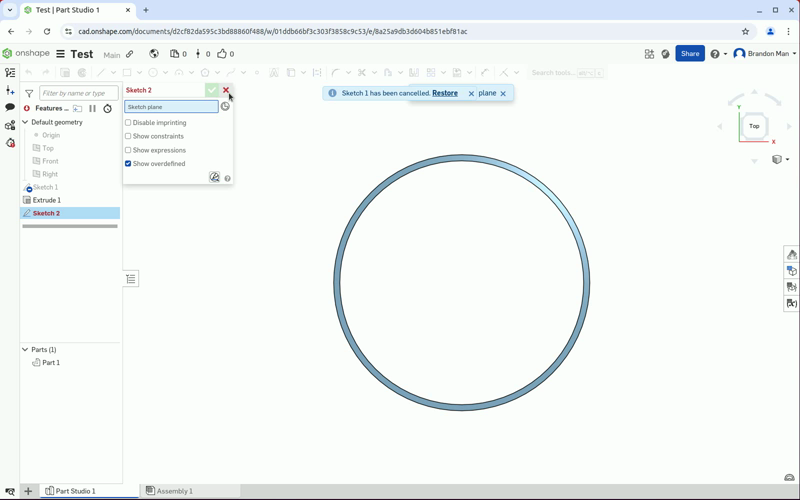
mouse_move(73, 150)
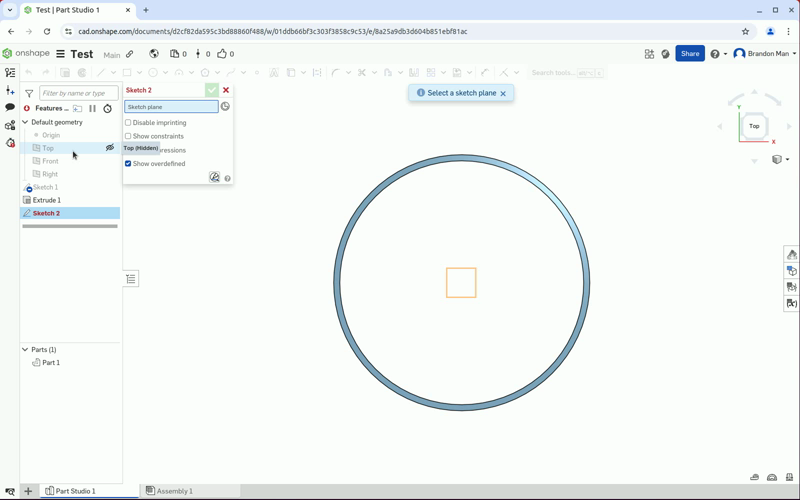
click(73, 150)
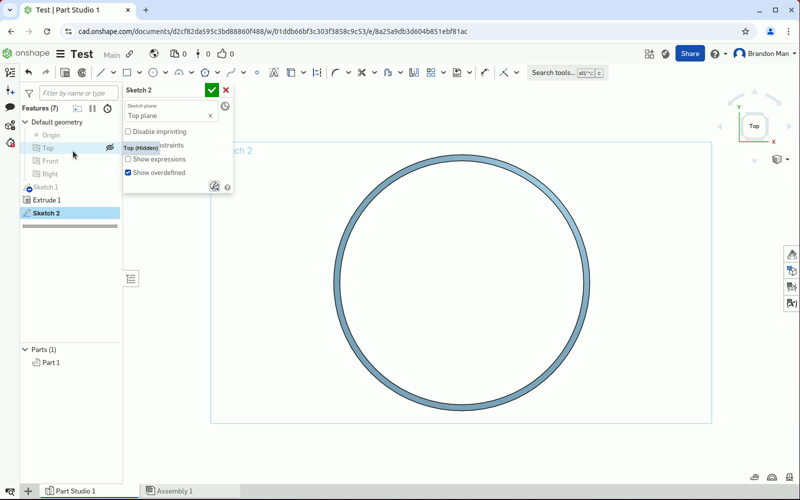
mouse_move(73, 352)
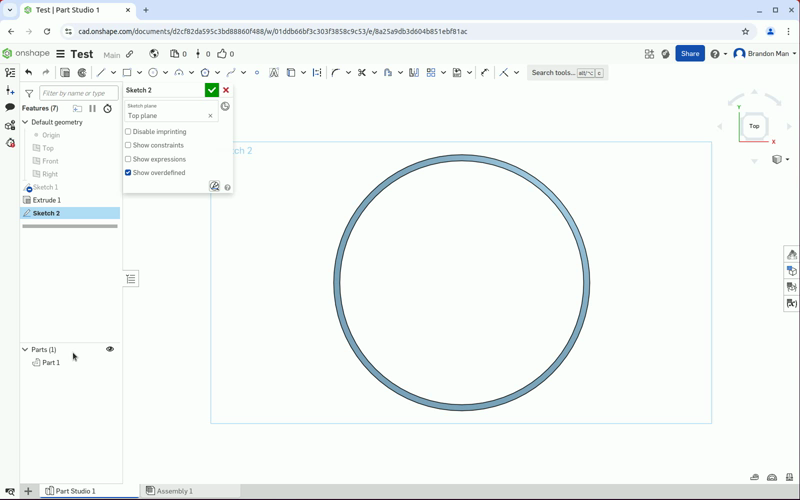
key(y)
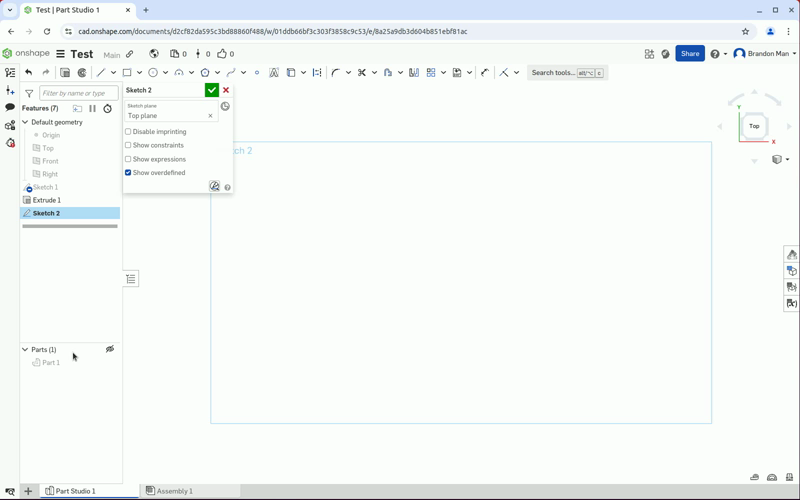
key(a)
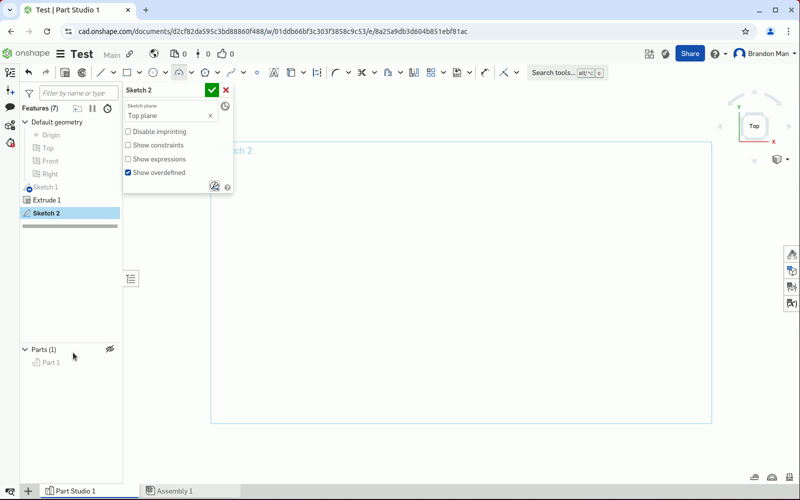
key_down(shift)
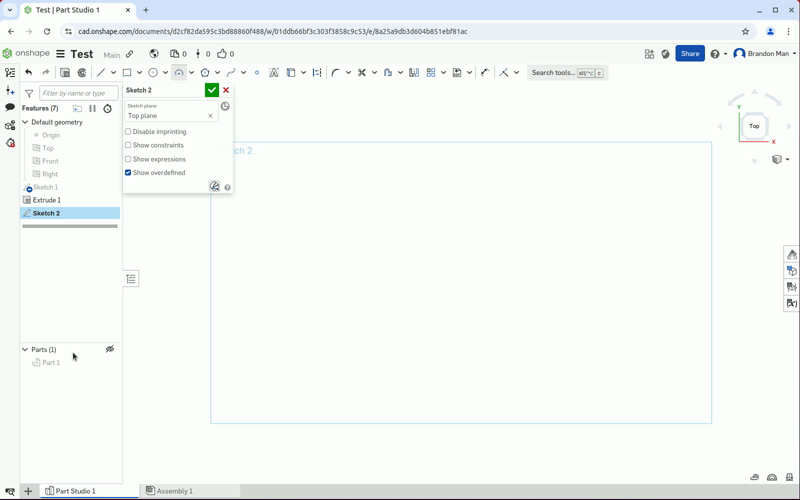
mouse_move(403, 175)
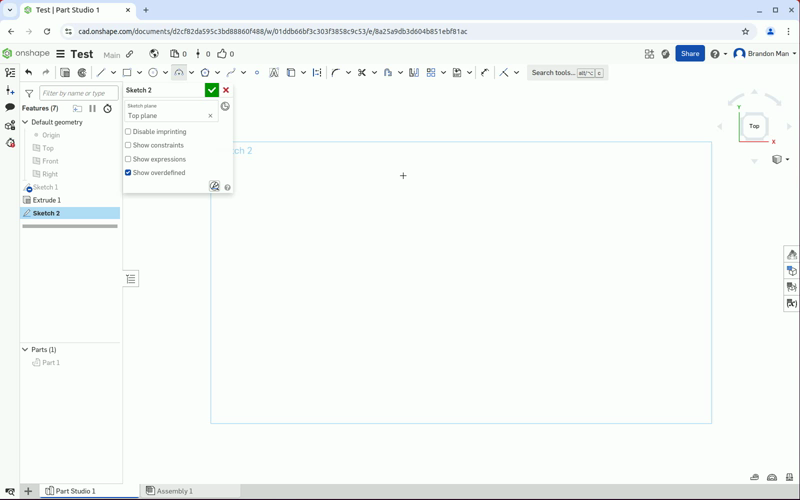
click(403, 175)
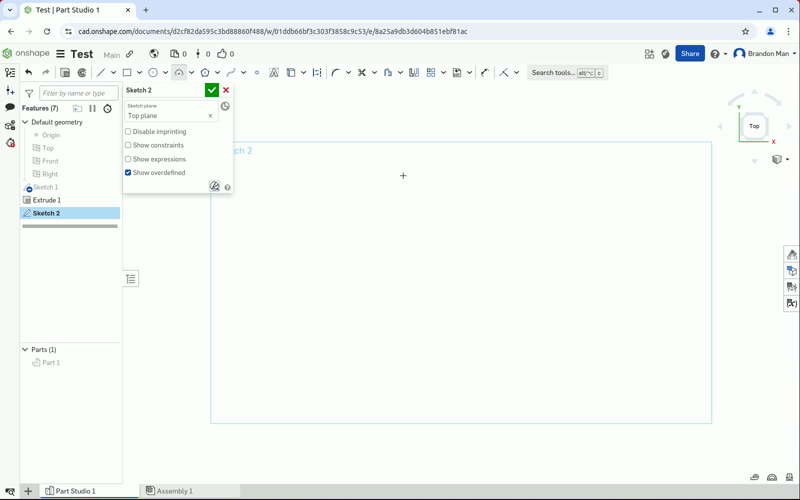
key_up(shift)
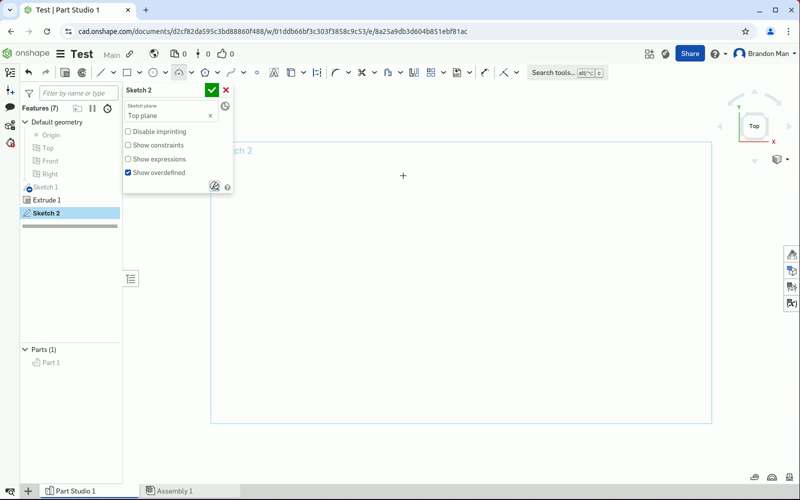
key_down(shift)
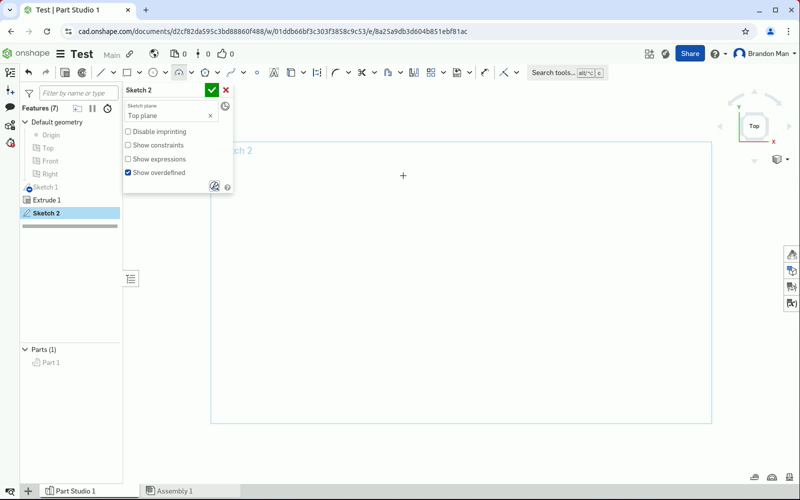
mouse_move(413, 170)
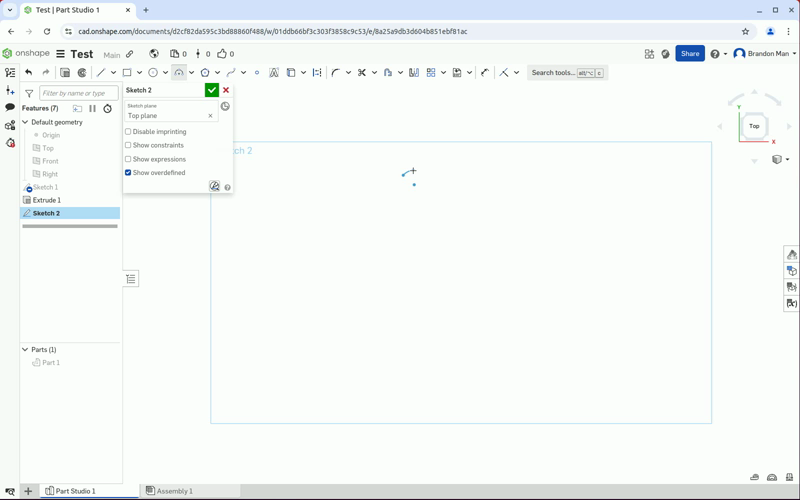
click(413, 170)
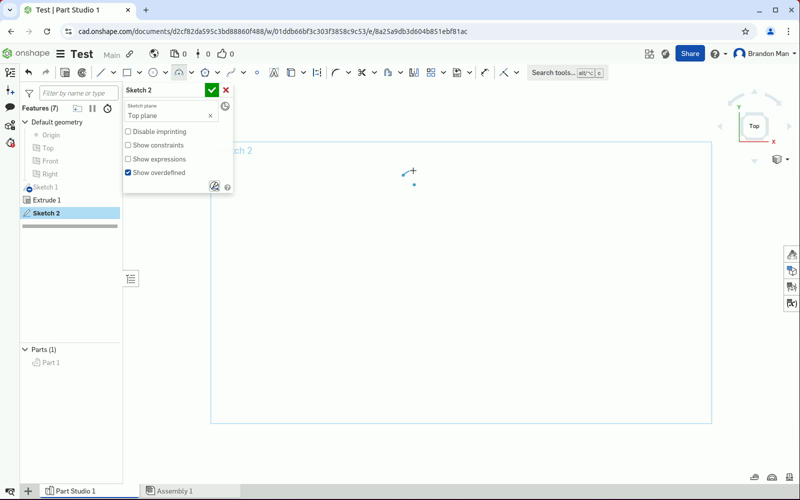
mouse_move(506, 368)
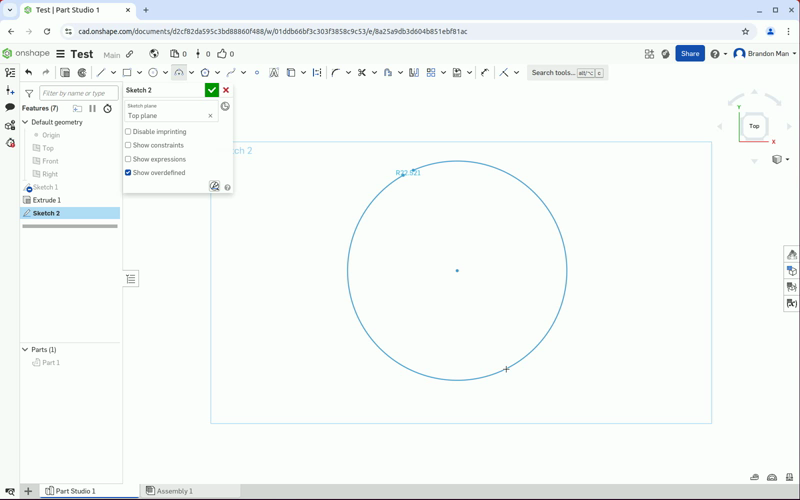
click(506, 368)
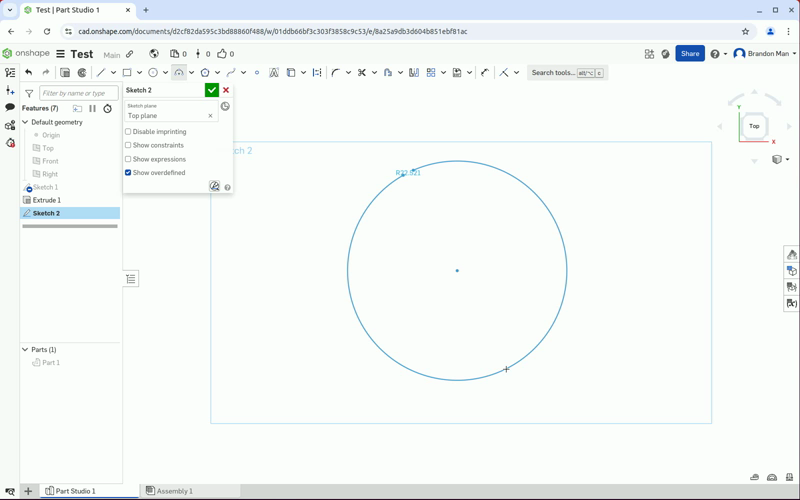
key_up(shift)
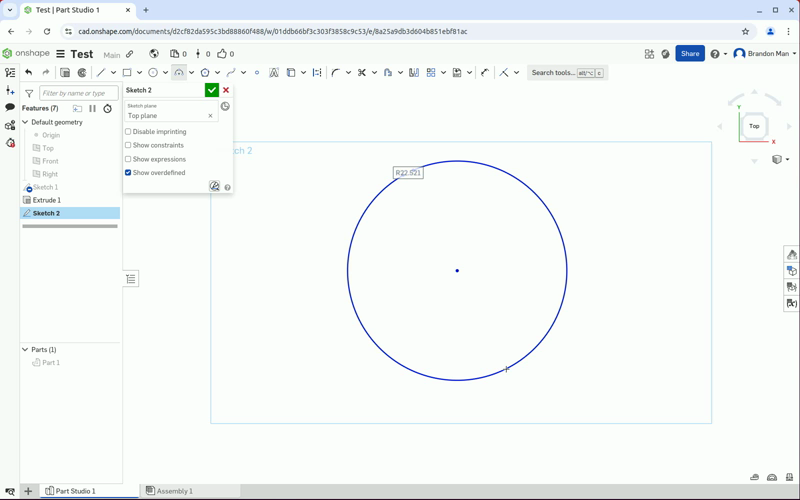
mouse_move(413, 170)
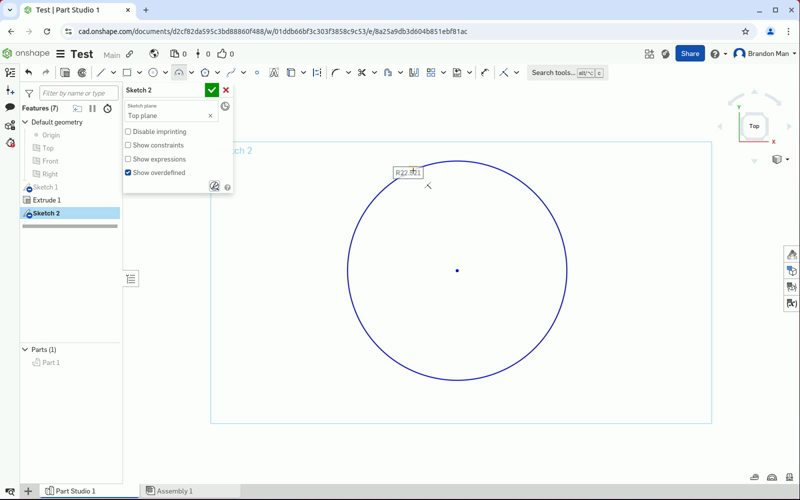
click(413, 170)
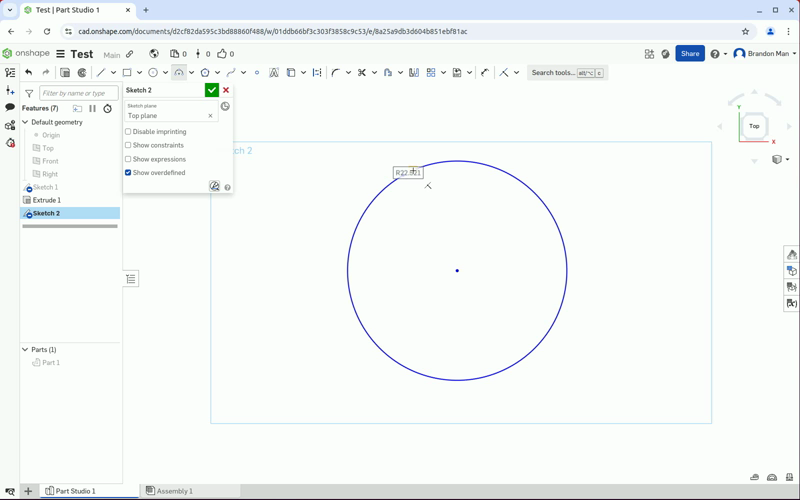
key_down(shift)
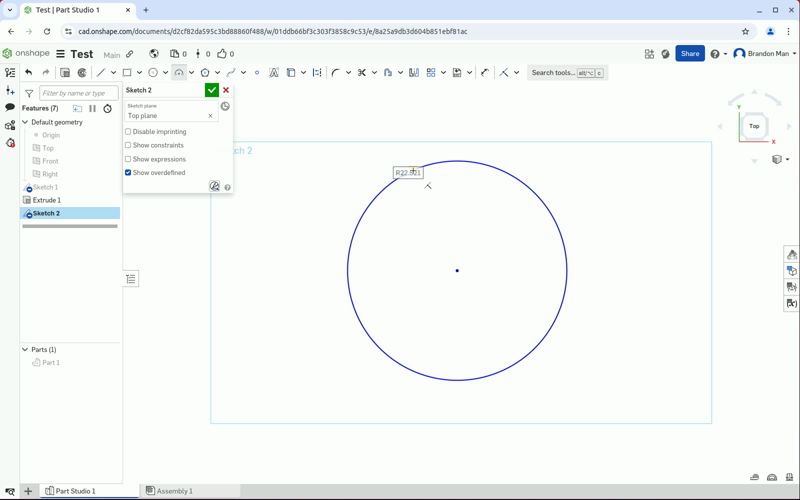
mouse_move(470, 256)
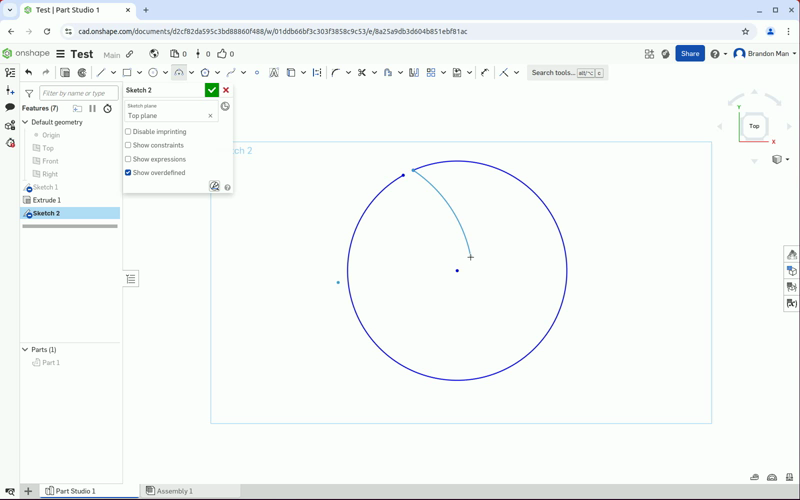
click(470, 256)
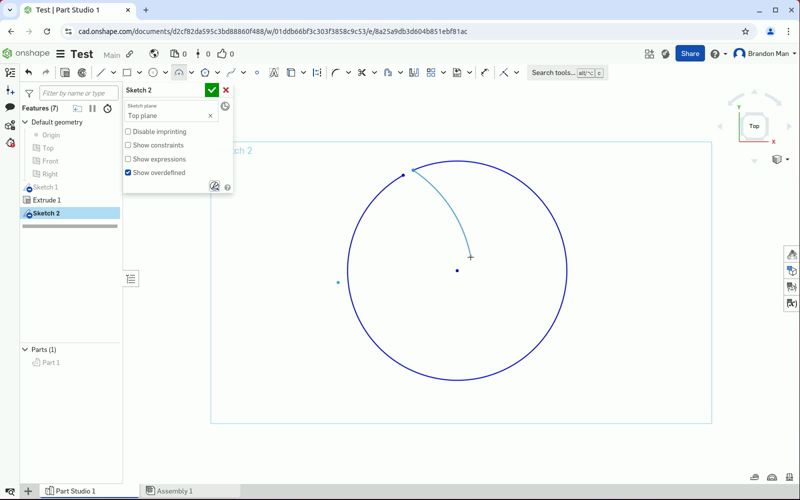
mouse_move(450, 207)
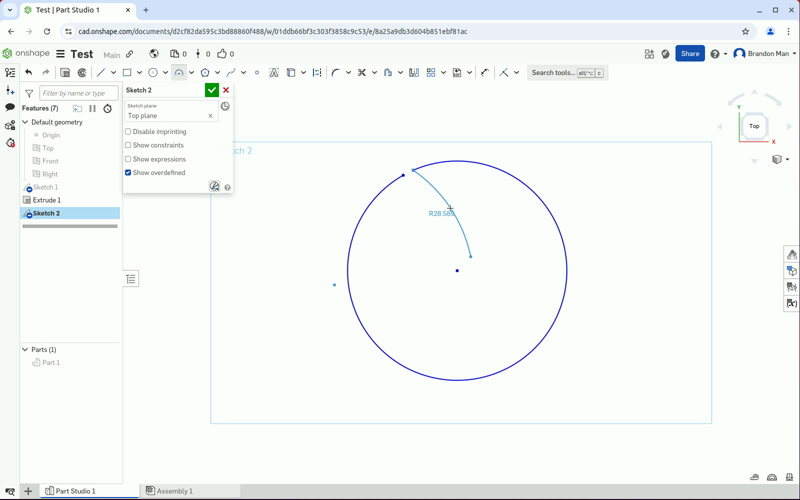
click(450, 207)
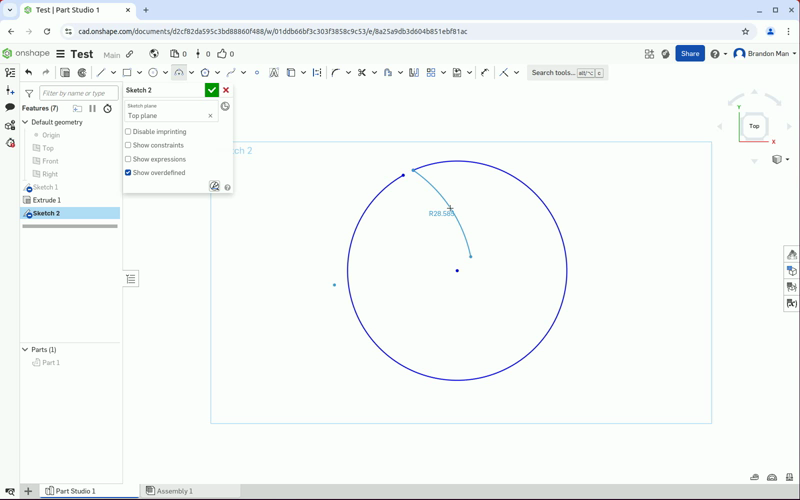
key_up(shift)
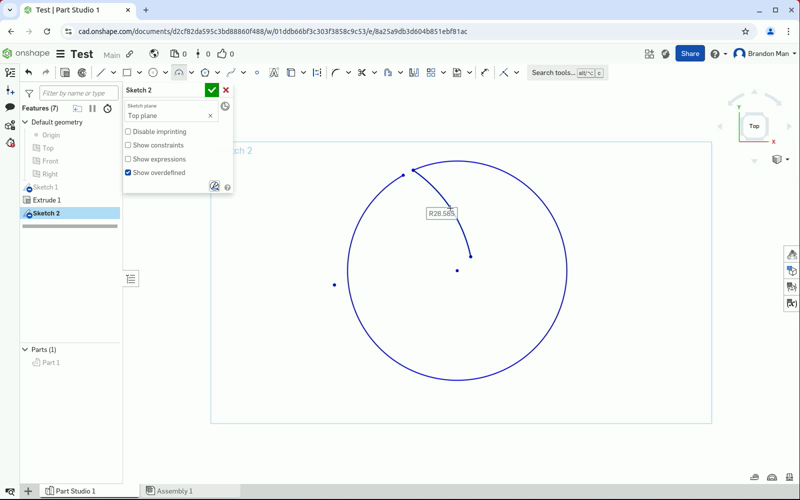
mouse_move(470, 256)
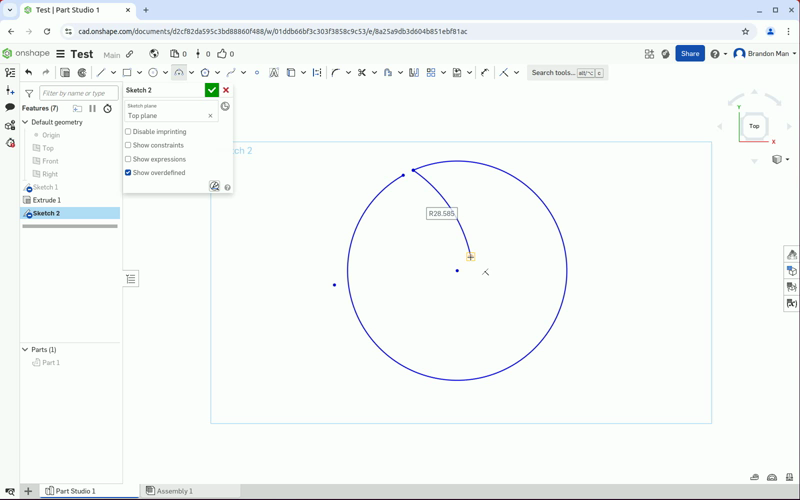
click(470, 256)
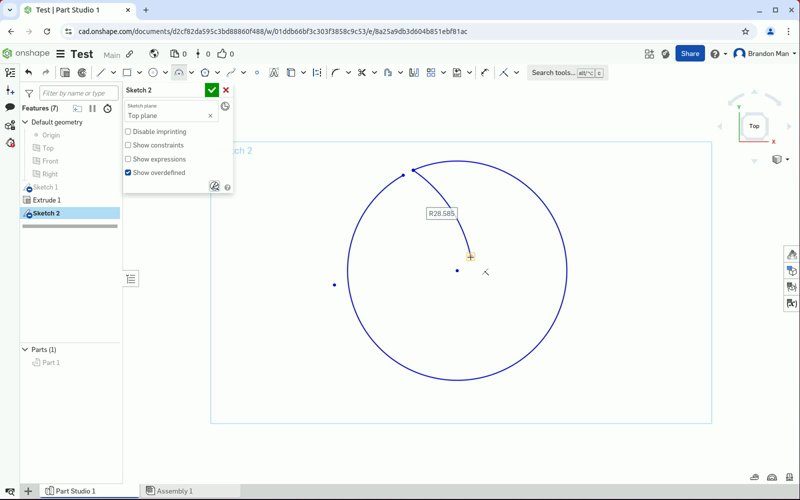
key_down(shift)
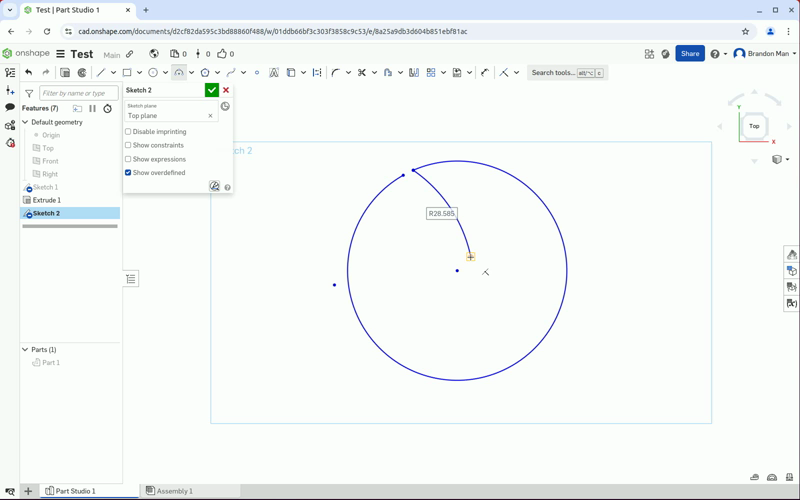
mouse_move(461, 254)
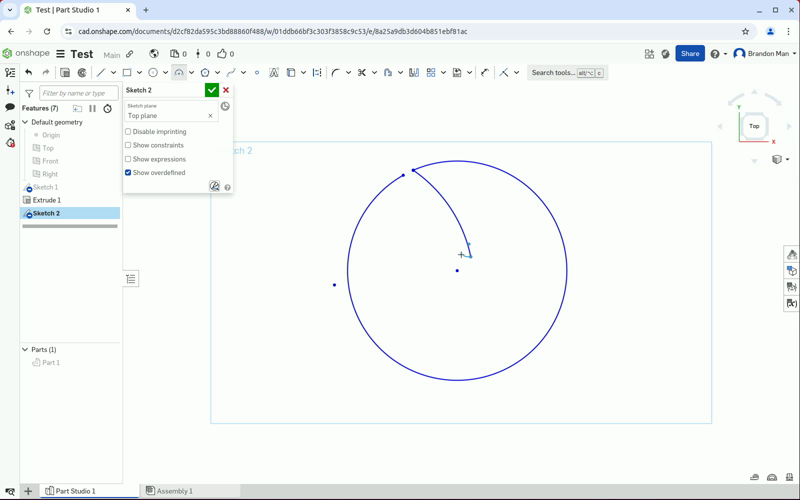
click(461, 254)
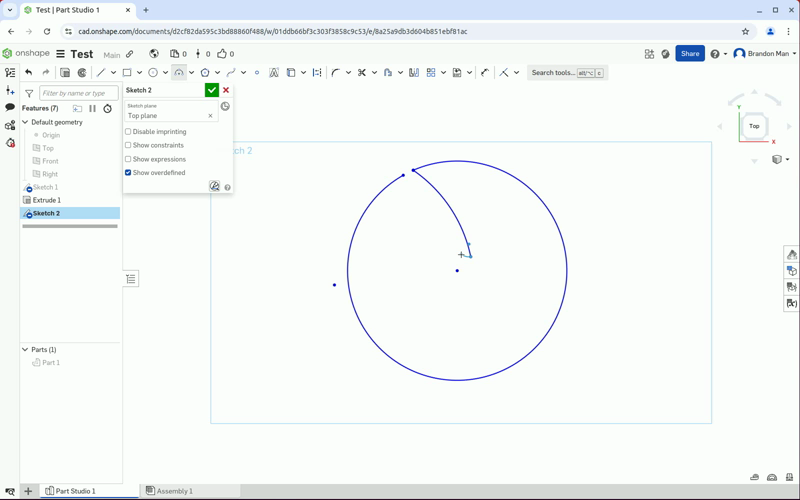
mouse_move(452, 307)
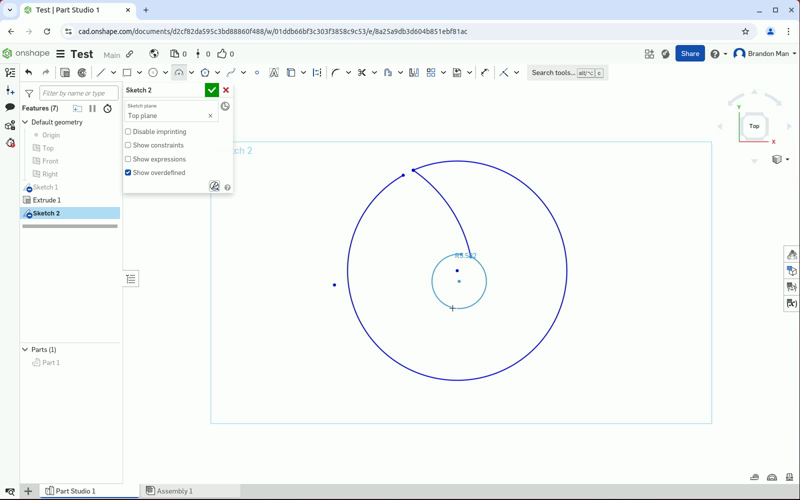
click(452, 307)
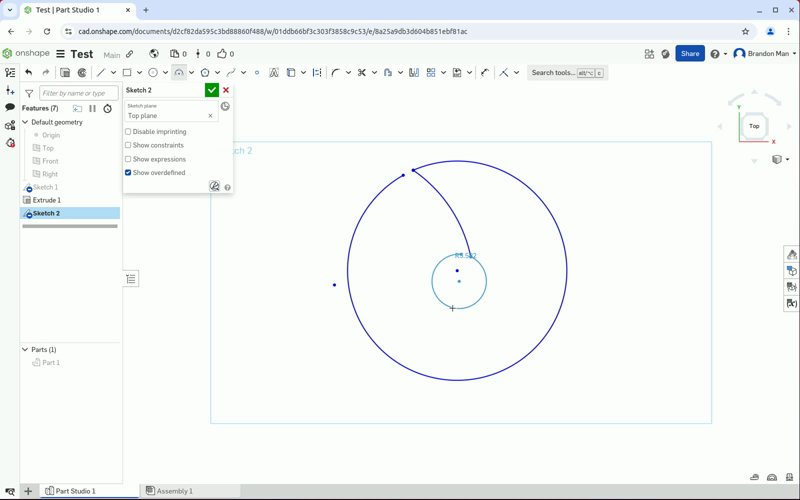
key_up(shift)
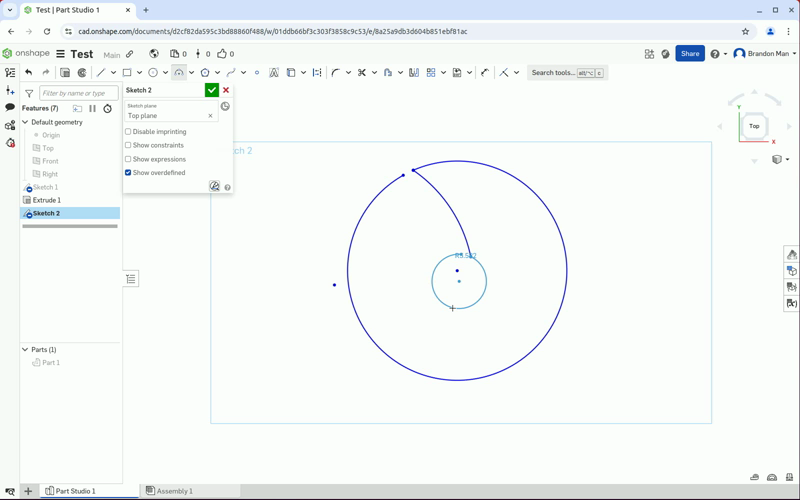
mouse_move(461, 254)
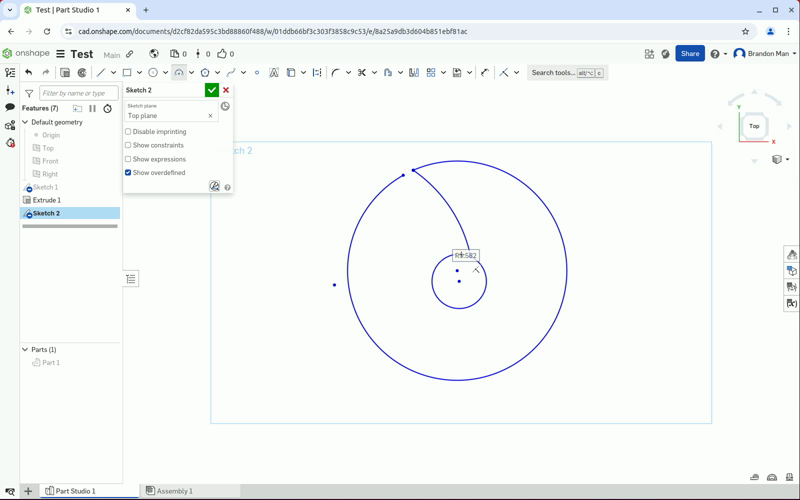
click(461, 254)
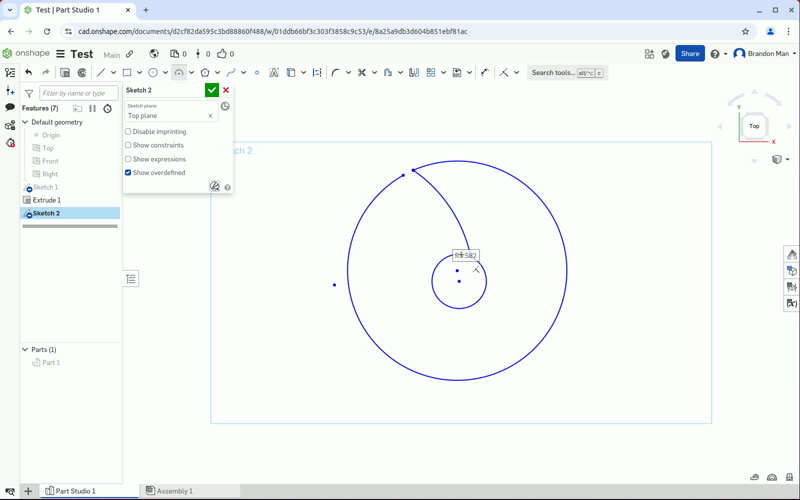
mouse_move(403, 175)
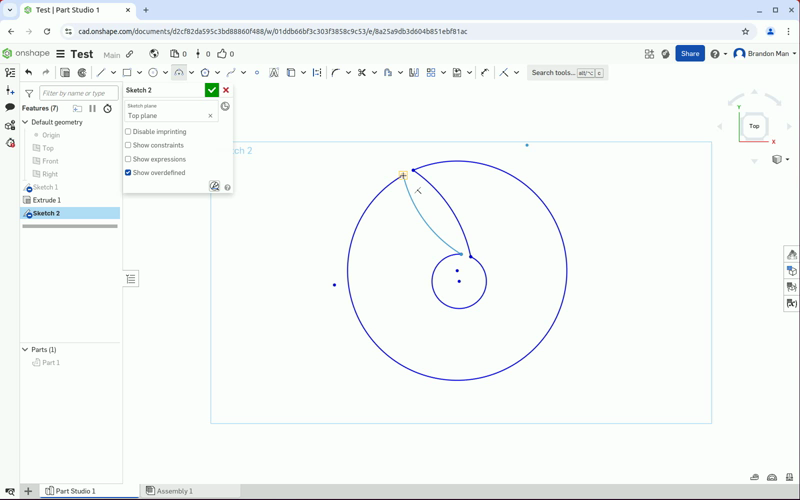
click(403, 175)
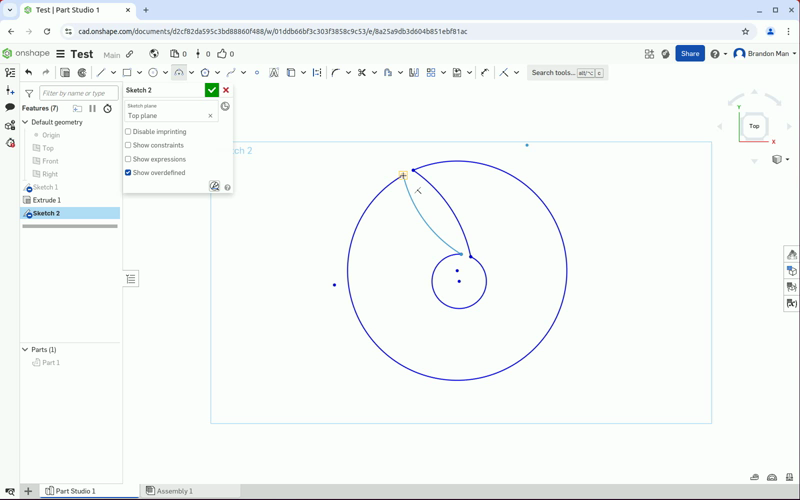
key_down(shift)
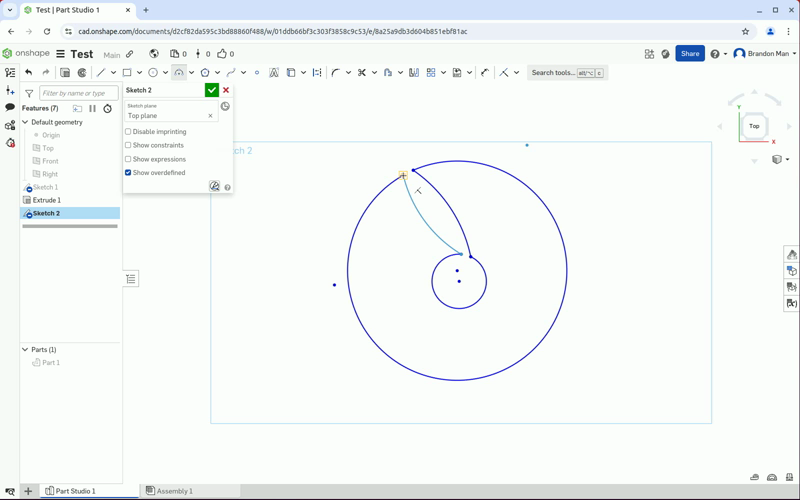
mouse_move(440, 208)
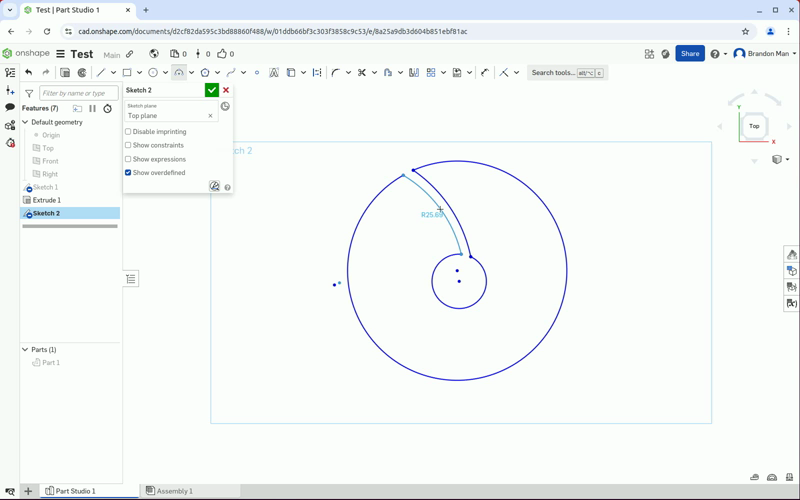
click(440, 208)
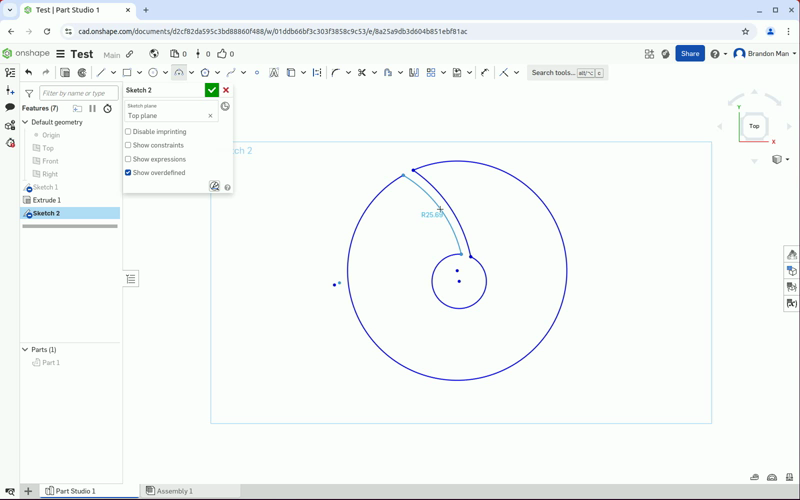
key_up(shift)
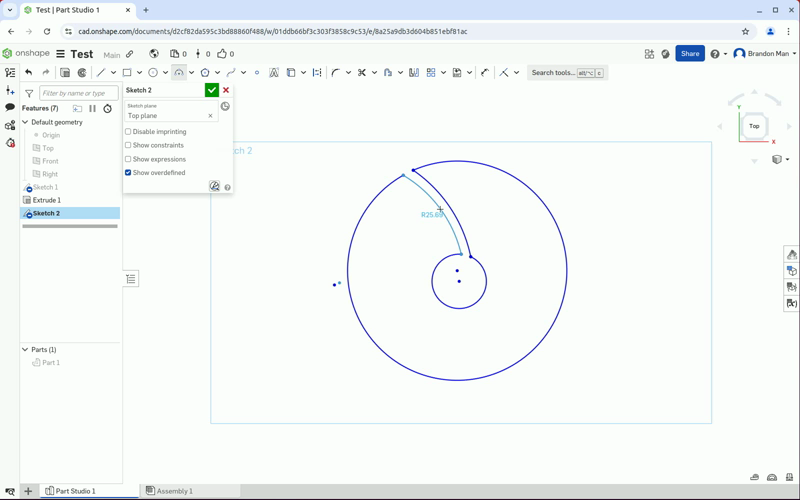
key(esc)
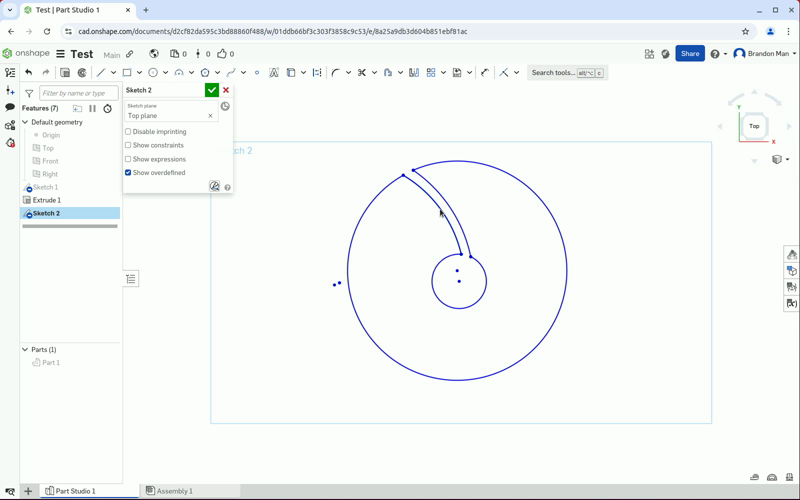
mouse_move(530, 303)
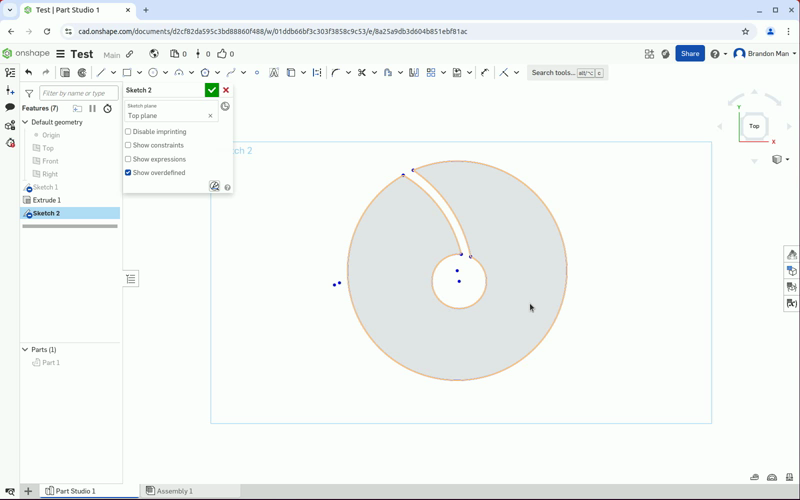
click(530, 303)
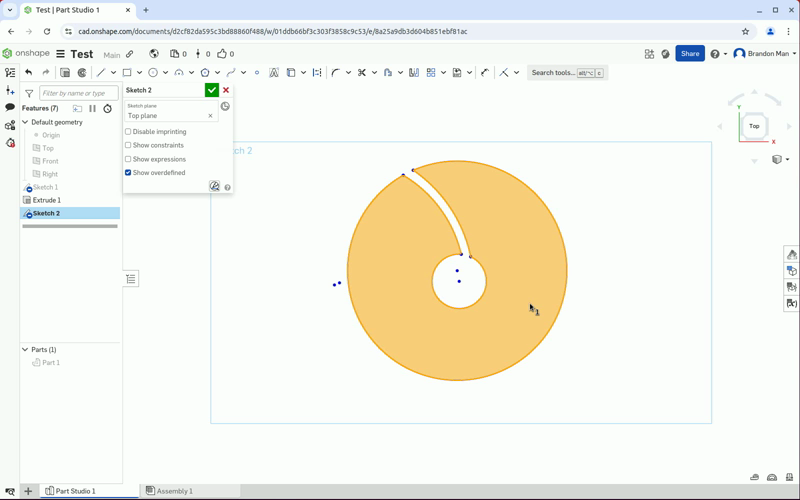
mouse_move(73, 352)
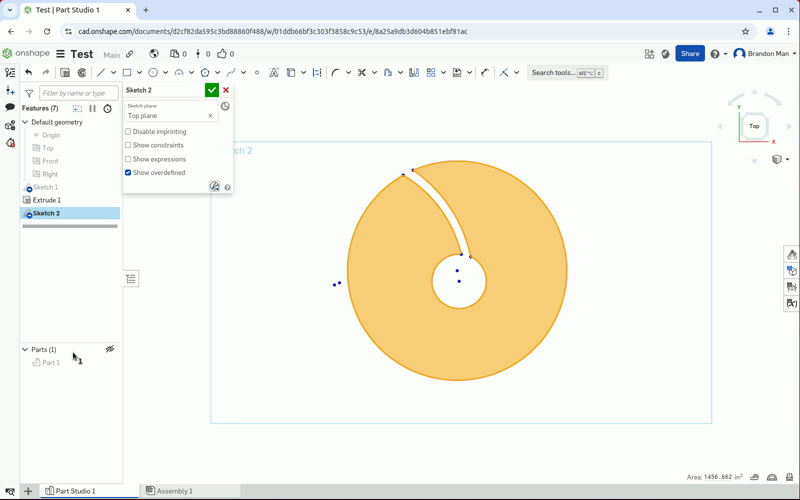
key(shift+y)
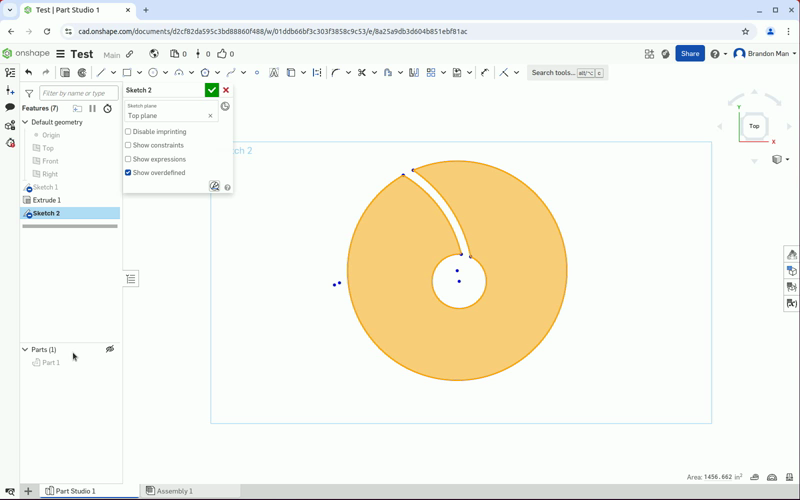
key(shift+e)
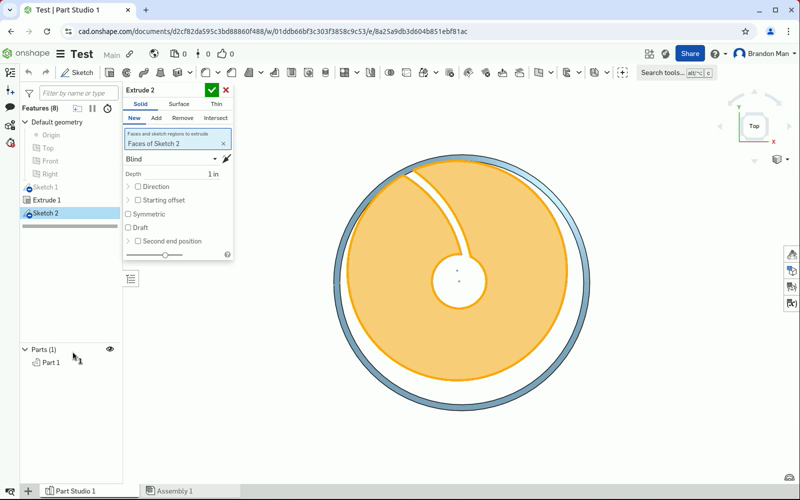
mouse_move(143, 106)
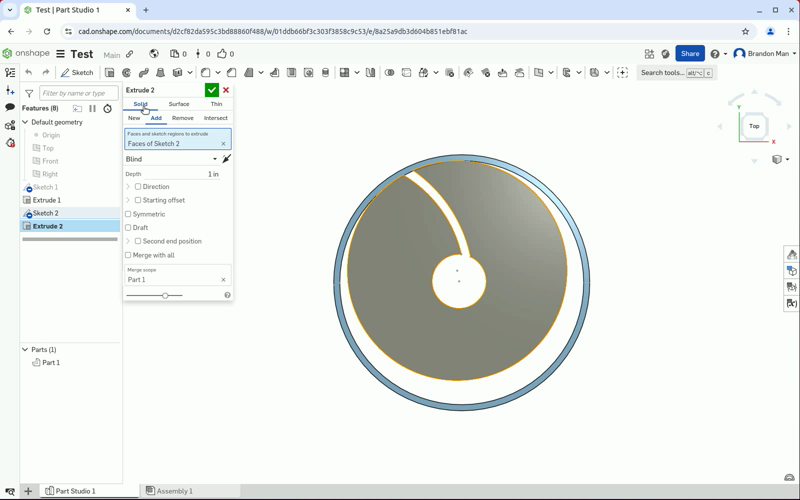
click(143, 106)
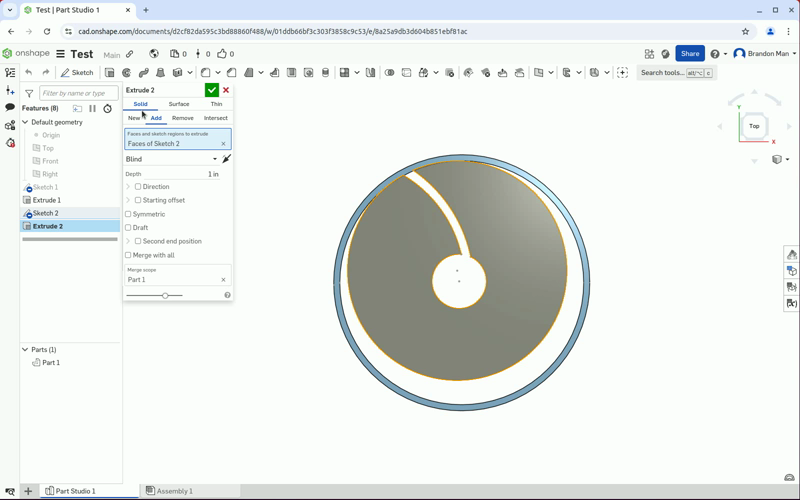
mouse_move(137, 120)
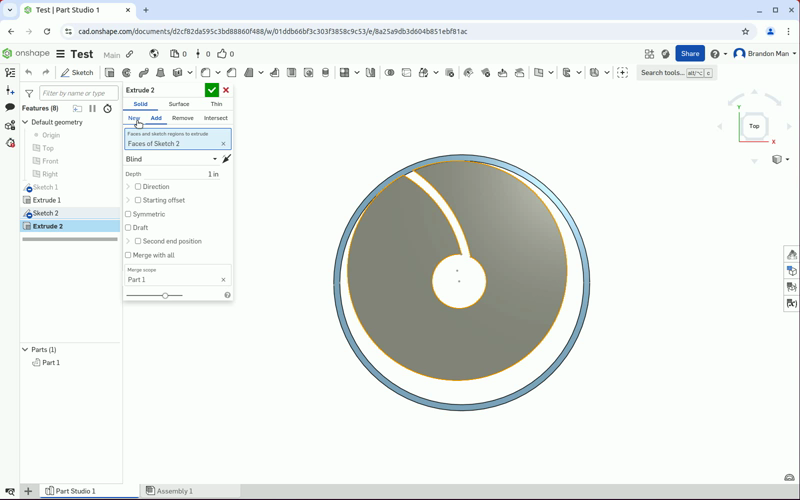
click(137, 120)
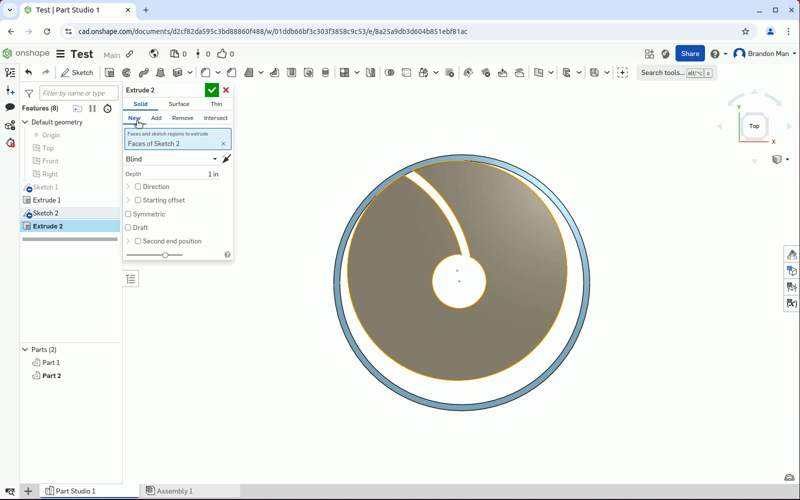
key(tab, 4)
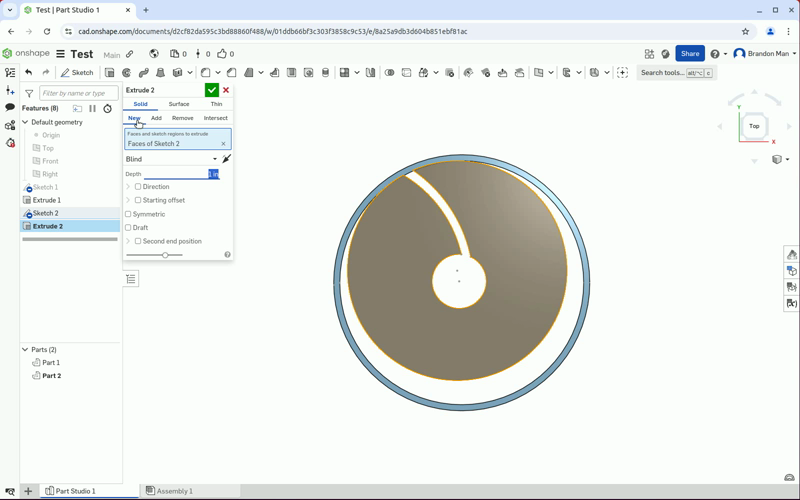
text(4.333)
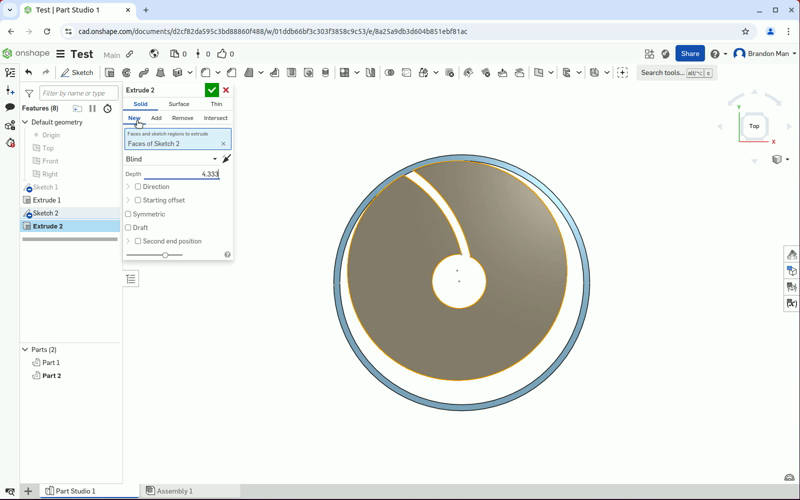
key(enter)
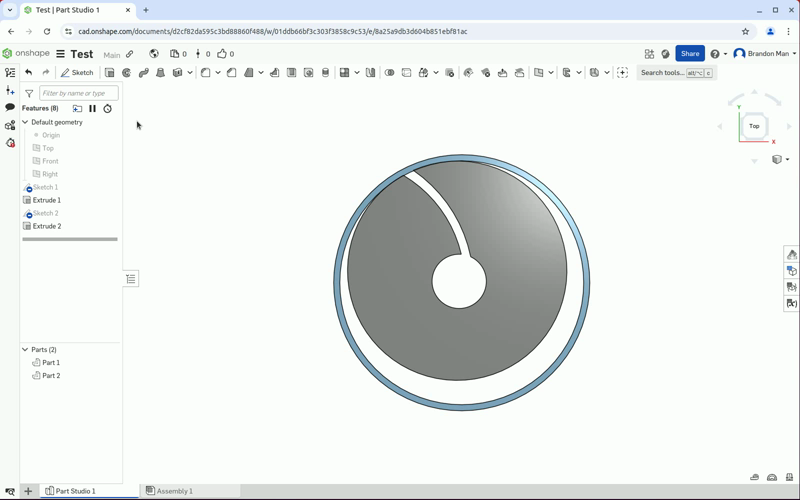
key(shift+h)
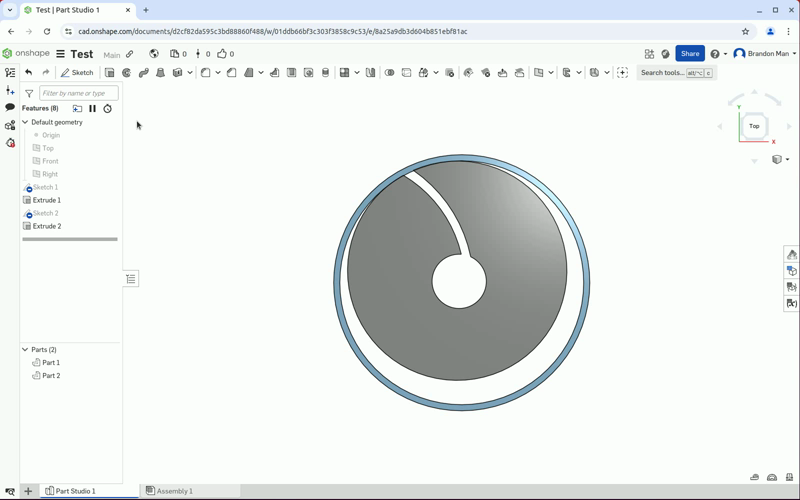
key(shift+h)
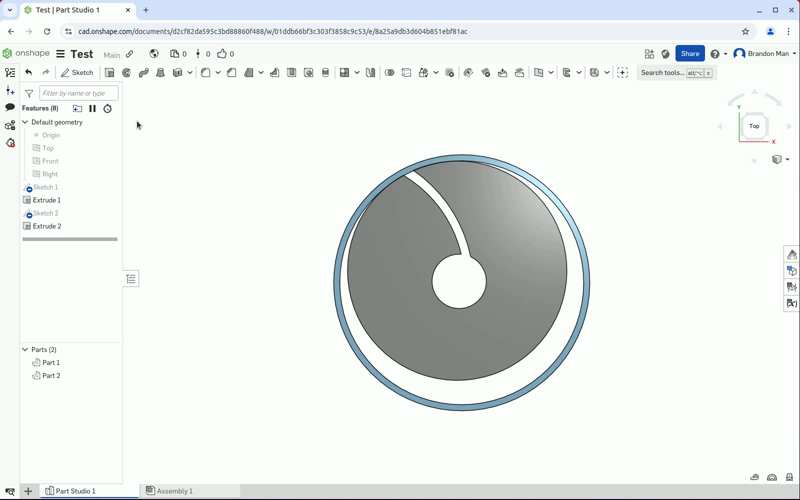
mouse_move(73, 189)
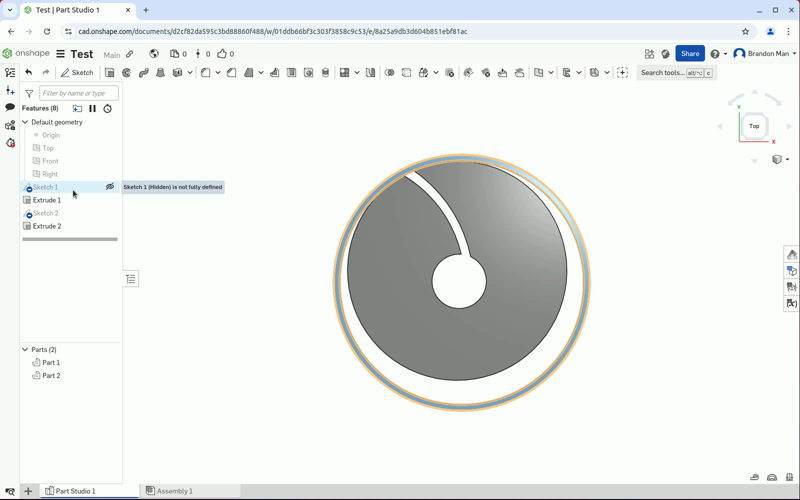
click(73, 189)
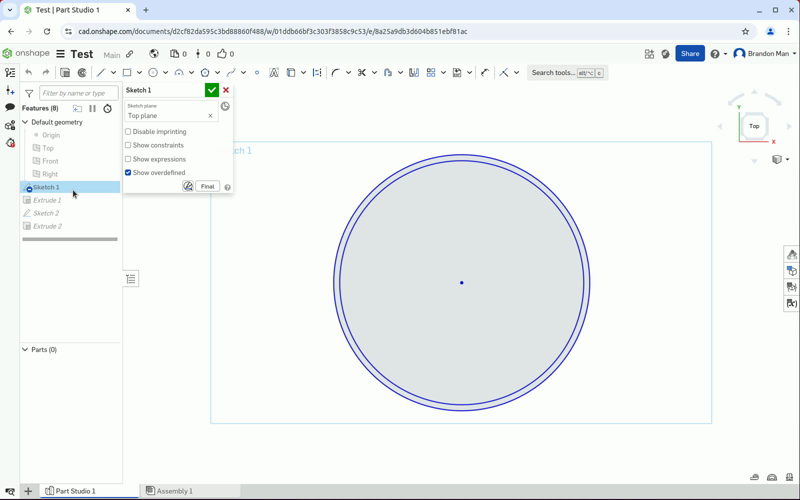
mouse_move(229, 92)
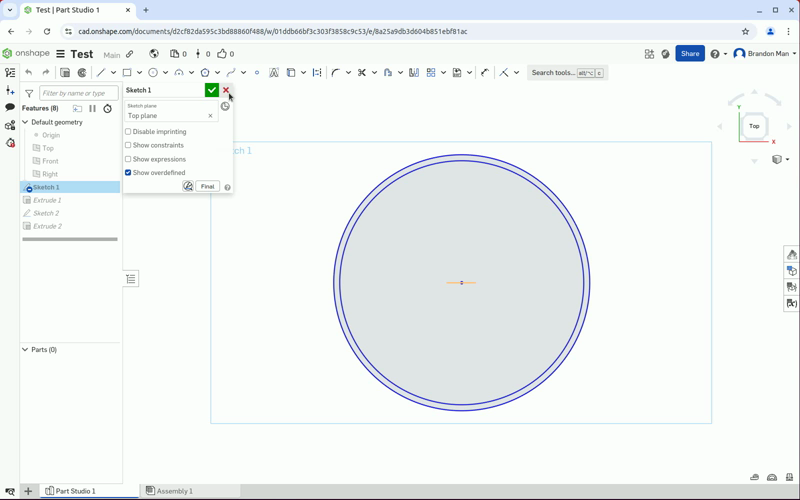
click(229, 92)
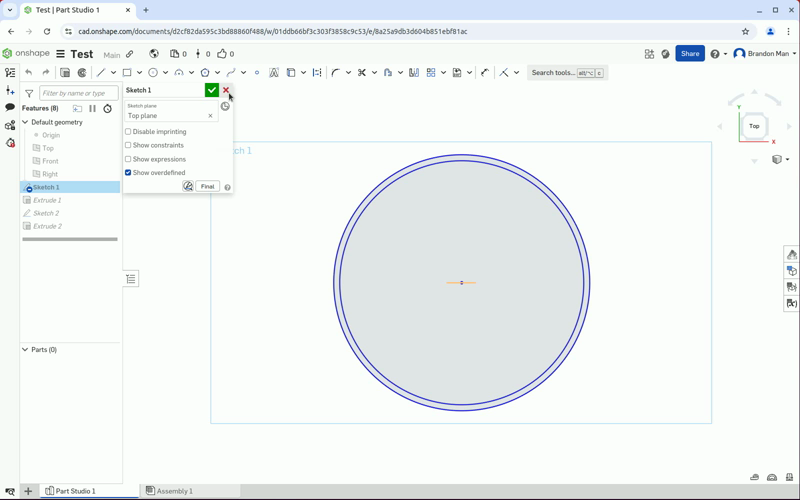
key(shift+s)
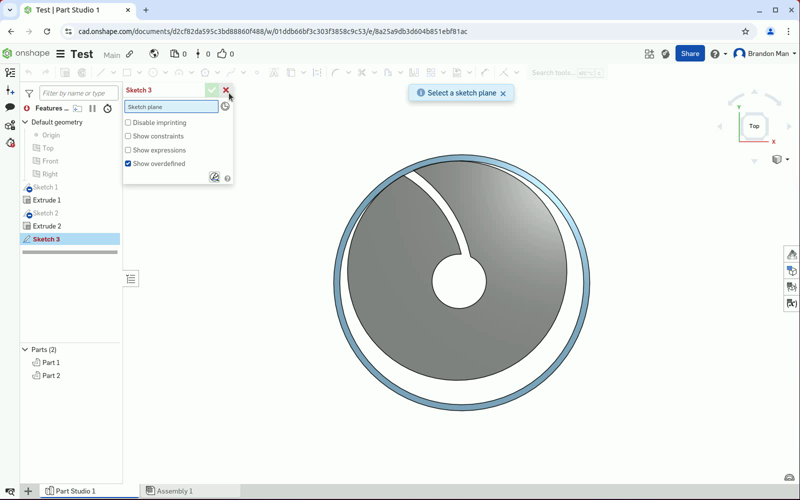
mouse_move(73, 150)
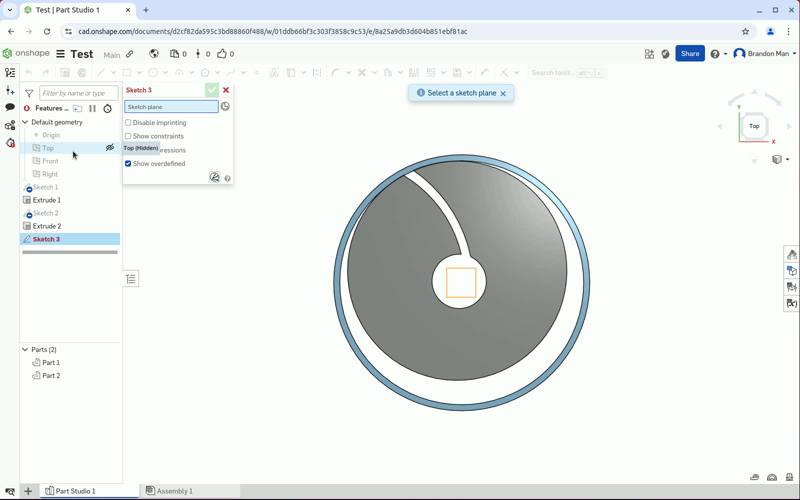
click(73, 150)
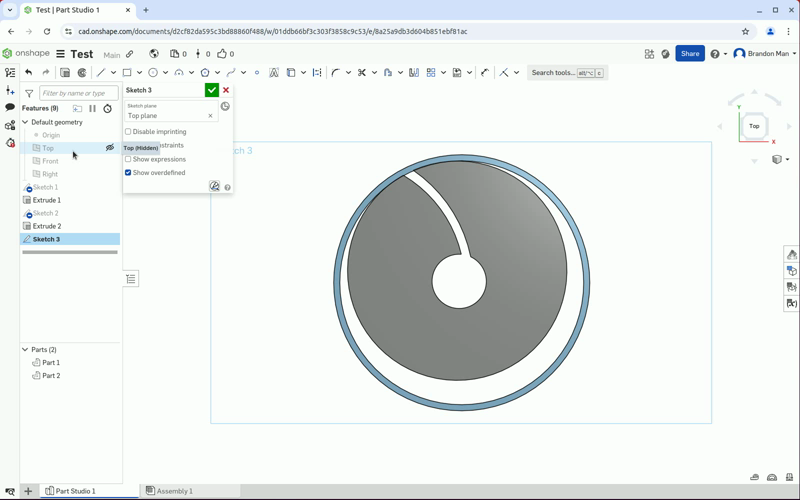
mouse_move(73, 352)
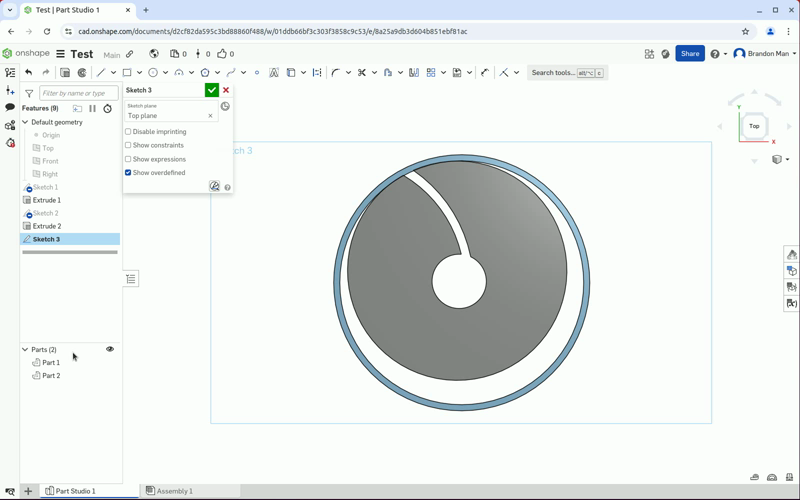
key(y)
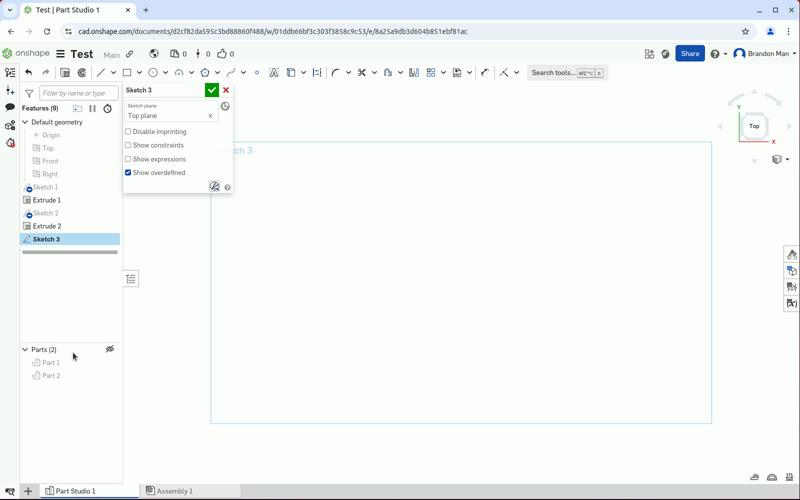
key(a)
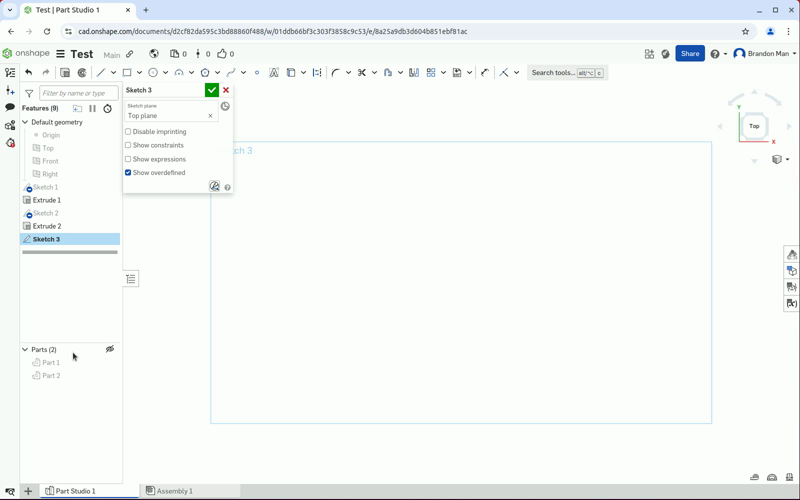
key_down(shift)
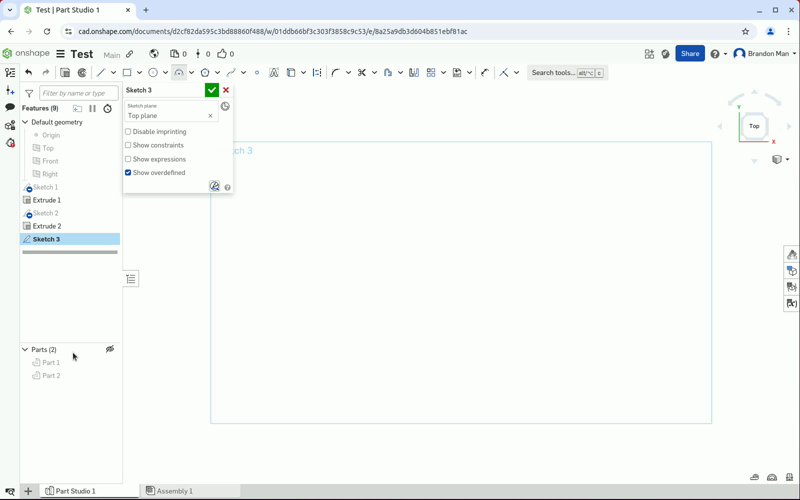
mouse_move(403, 175)
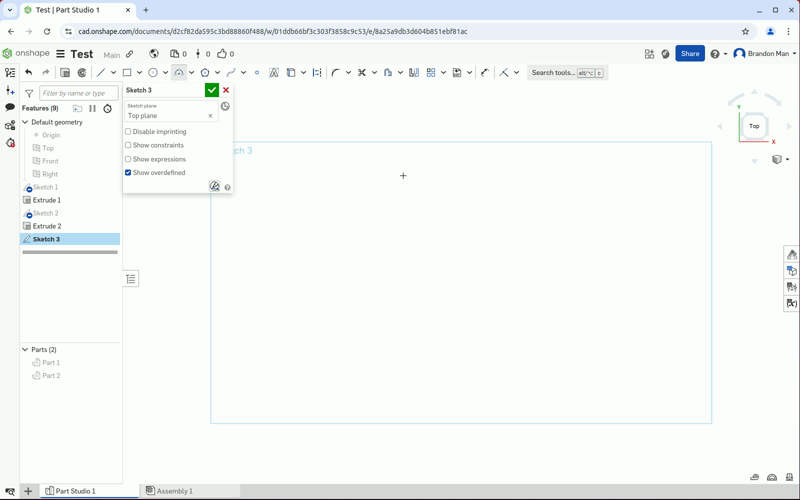
click(403, 175)
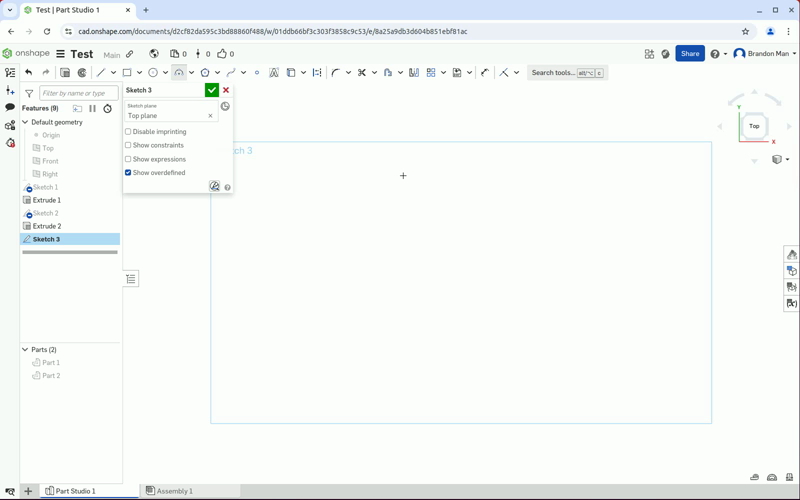
key_up(shift)
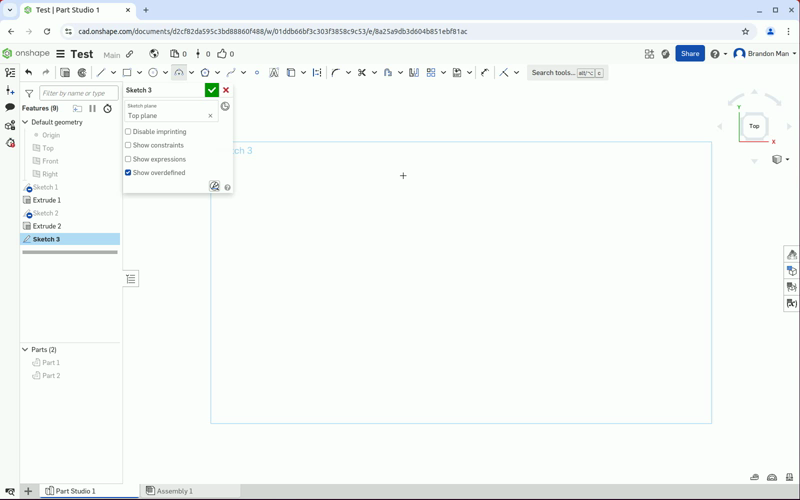
key_down(shift)
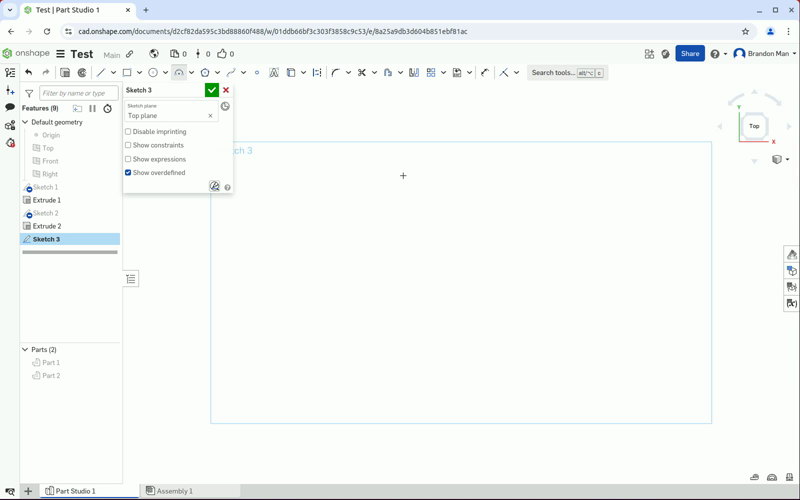
mouse_move(461, 254)
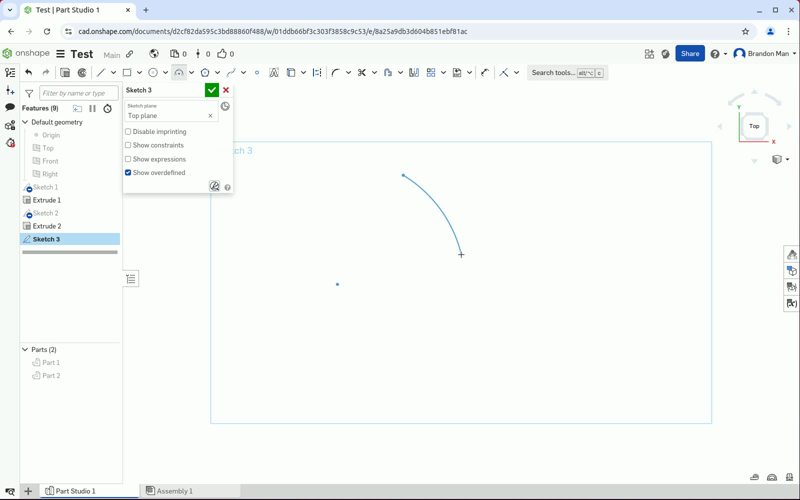
click(461, 254)
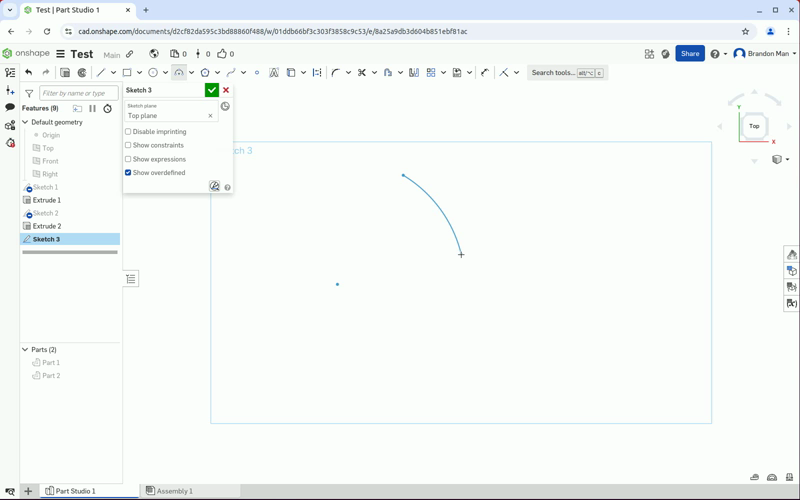
mouse_move(440, 208)
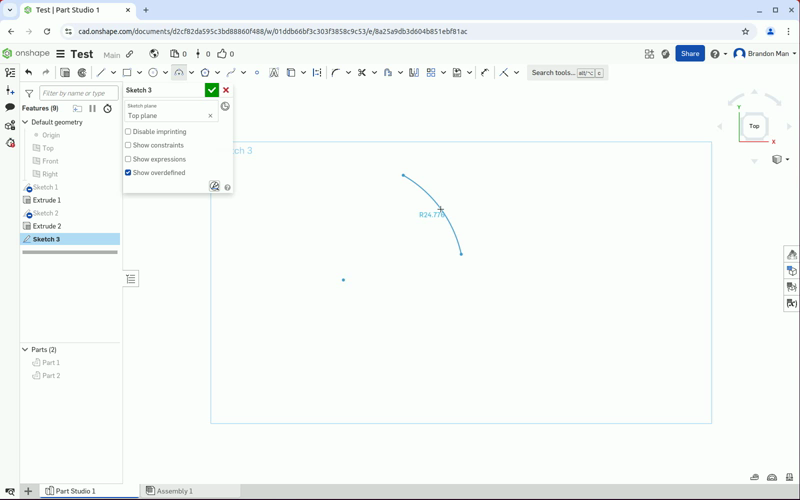
click(440, 208)
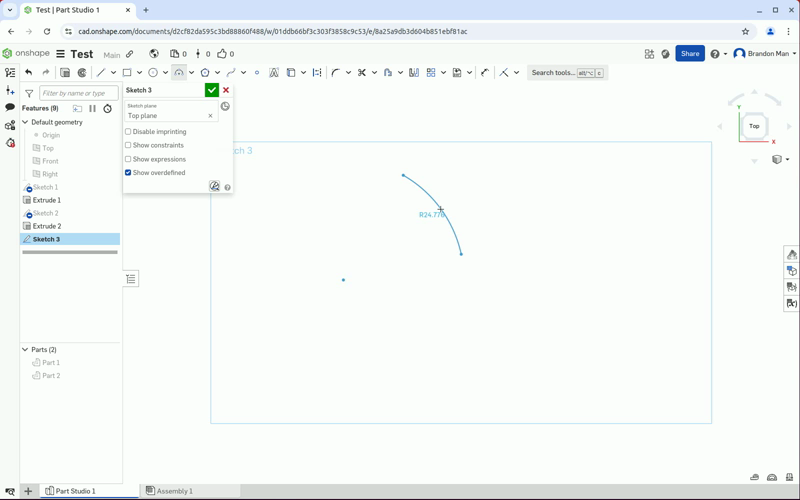
key_up(shift)
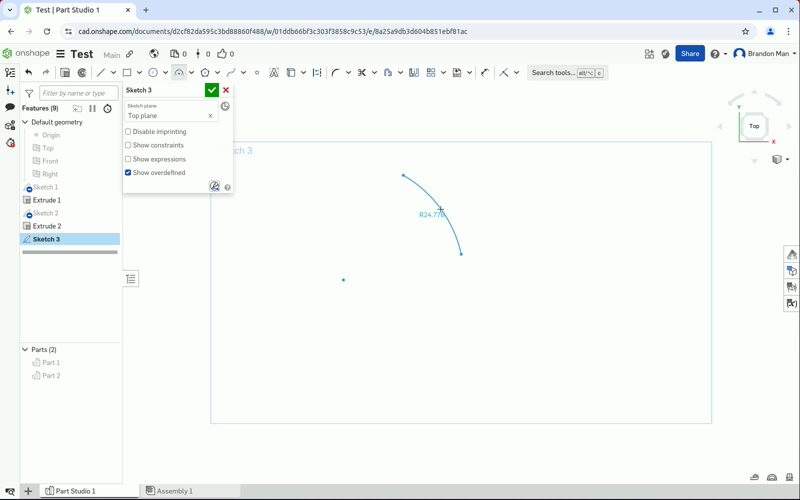
mouse_move(461, 254)
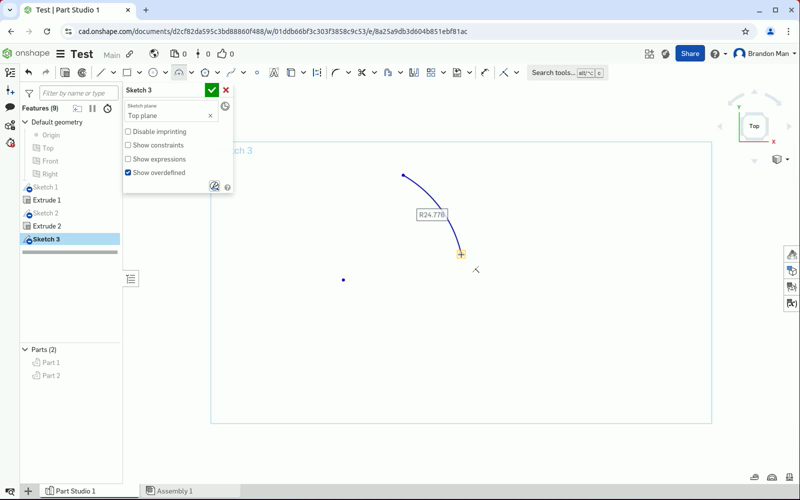
click(461, 254)
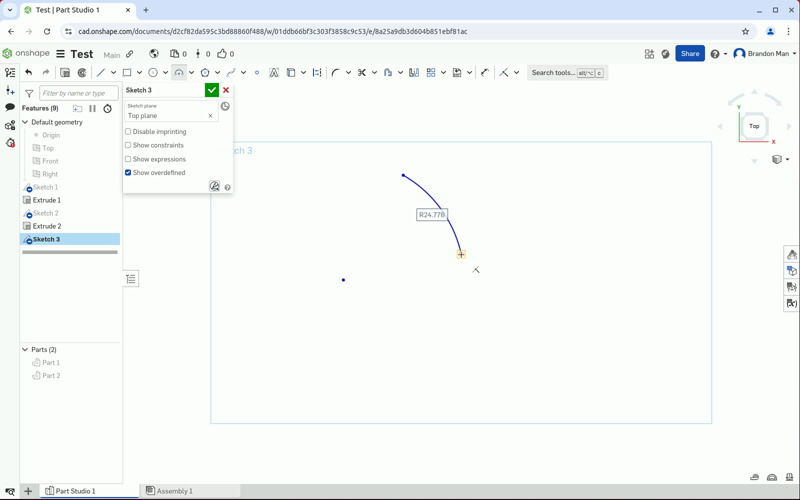
key_down(shift)
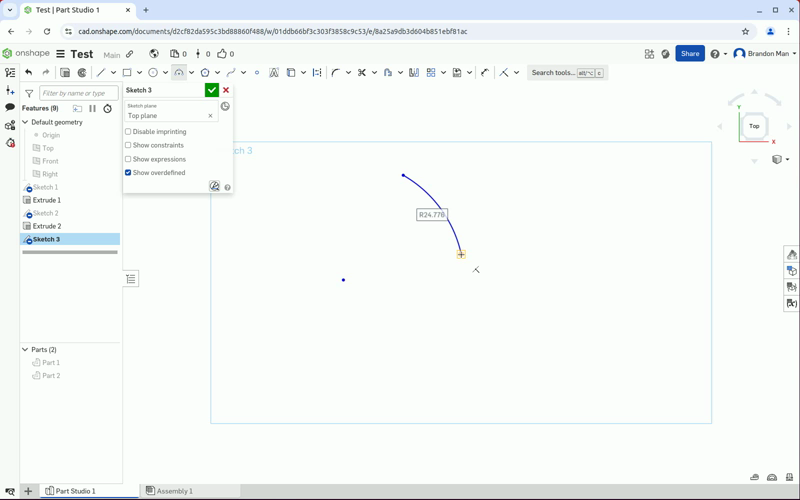
mouse_move(470, 256)
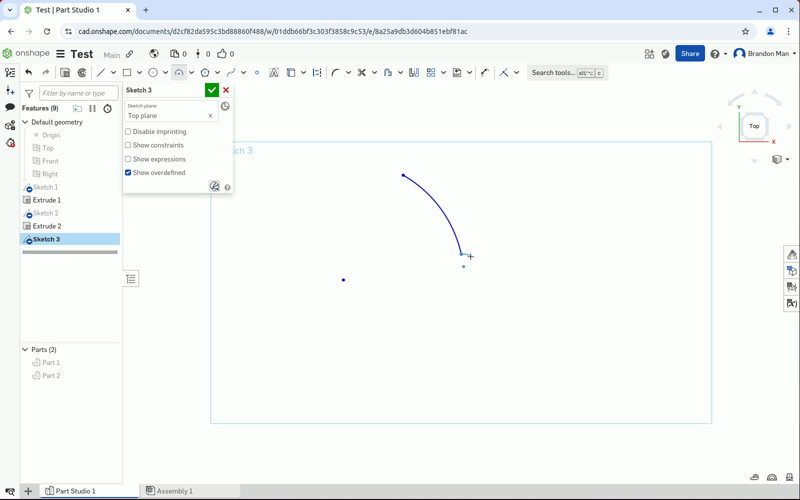
click(470, 256)
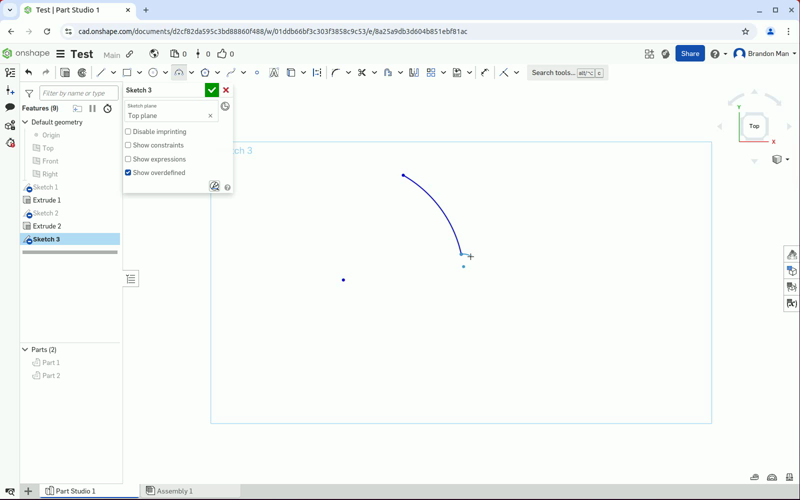
mouse_move(466, 255)
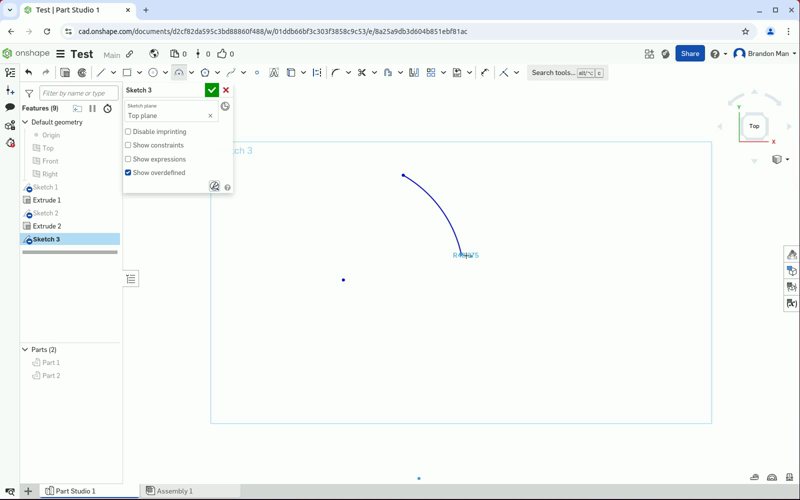
click(466, 255)
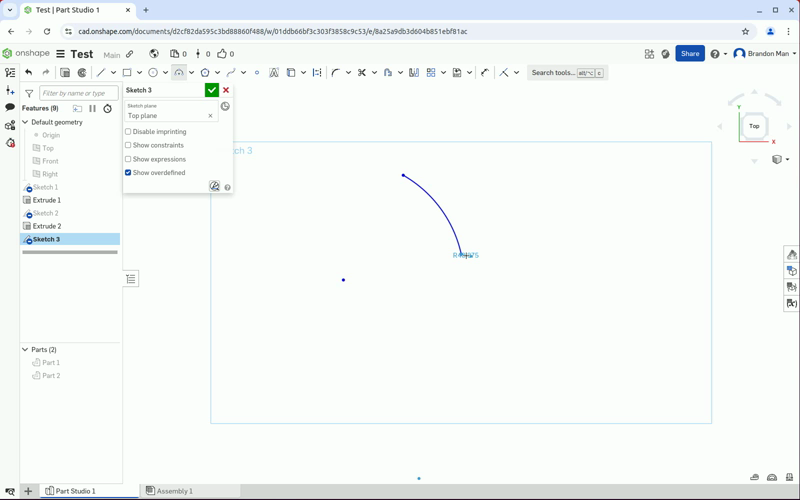
key_up(shift)
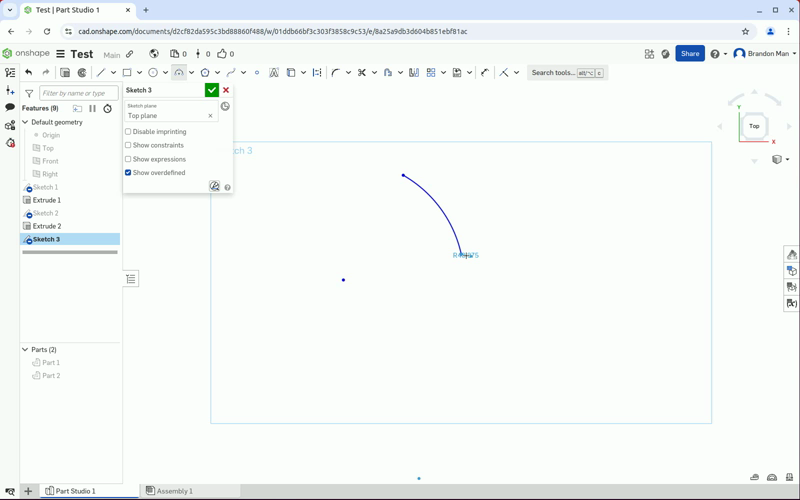
mouse_move(470, 256)
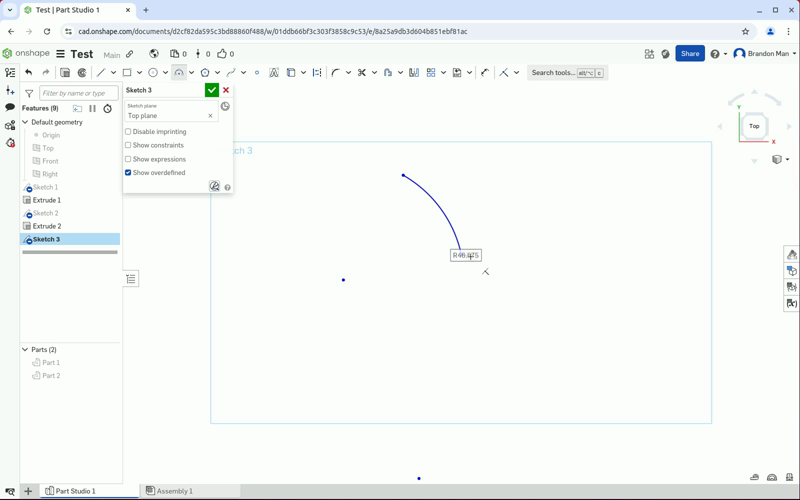
click(470, 256)
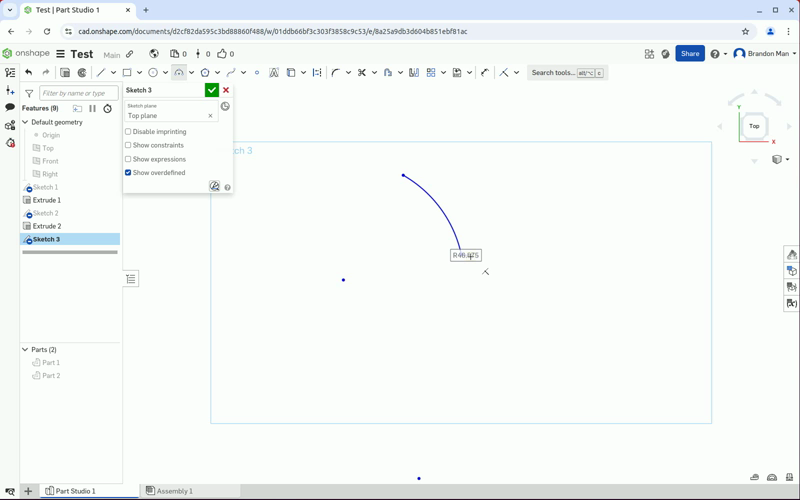
key_down(shift)
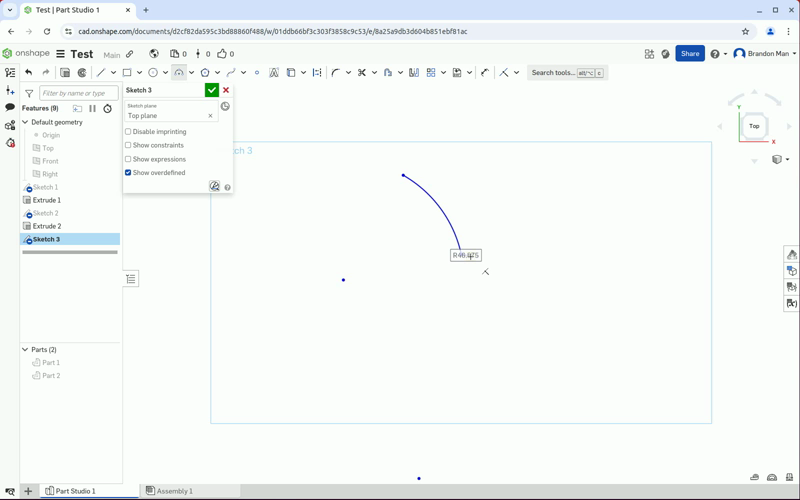
mouse_move(413, 169)
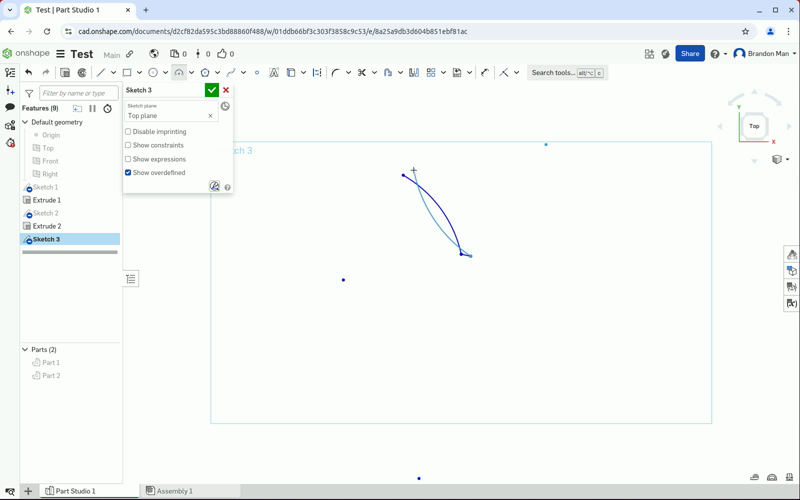
click(413, 169)
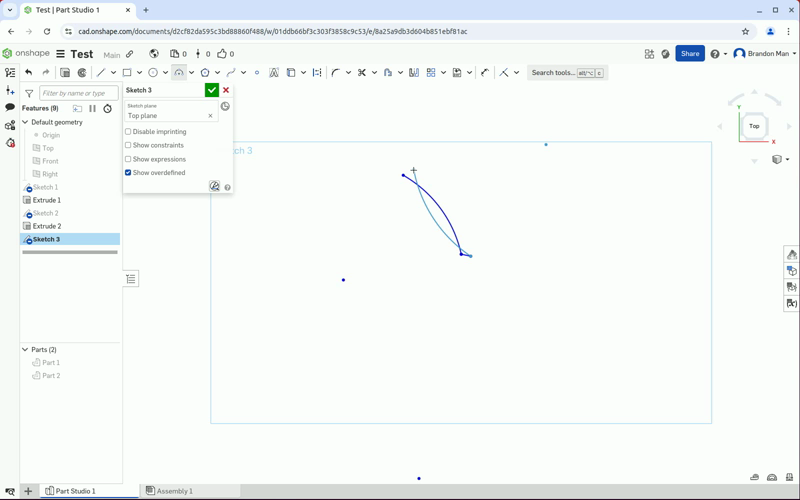
mouse_move(450, 207)
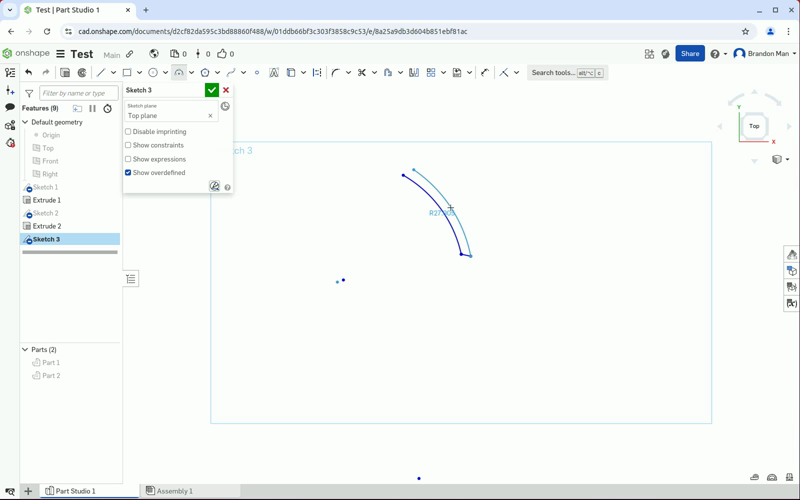
click(450, 207)
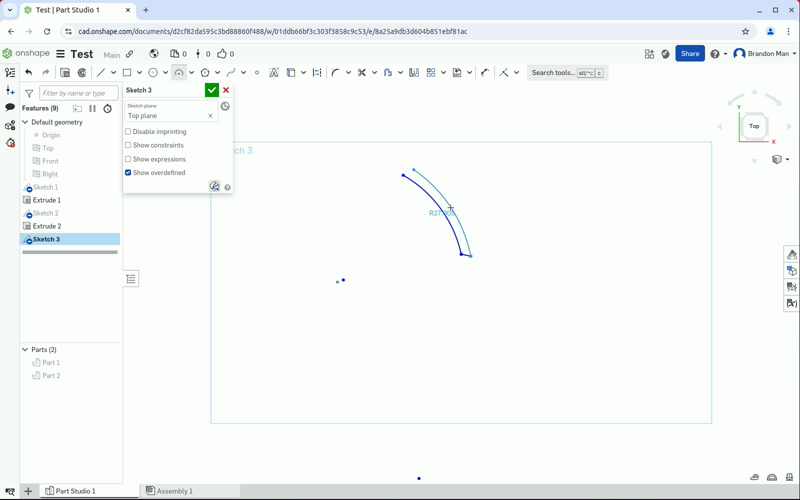
key_up(shift)
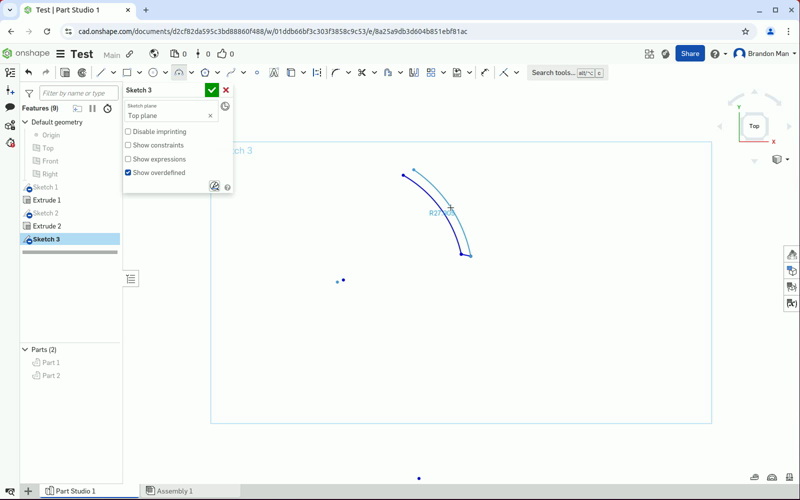
mouse_move(413, 169)
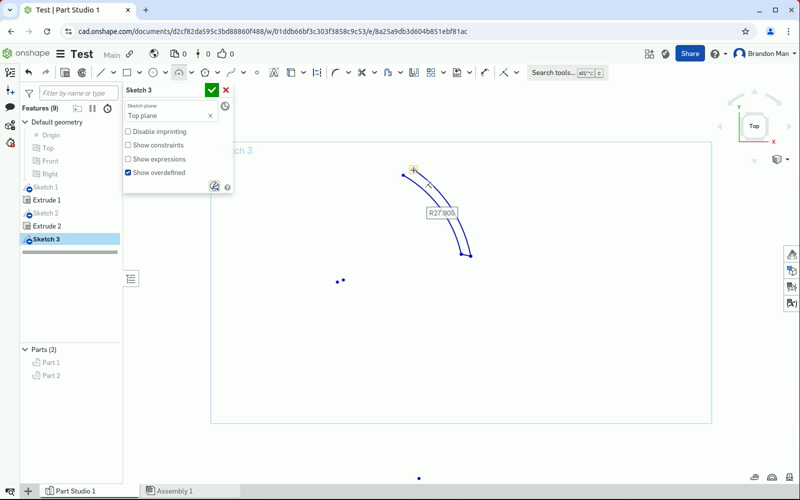
click(413, 169)
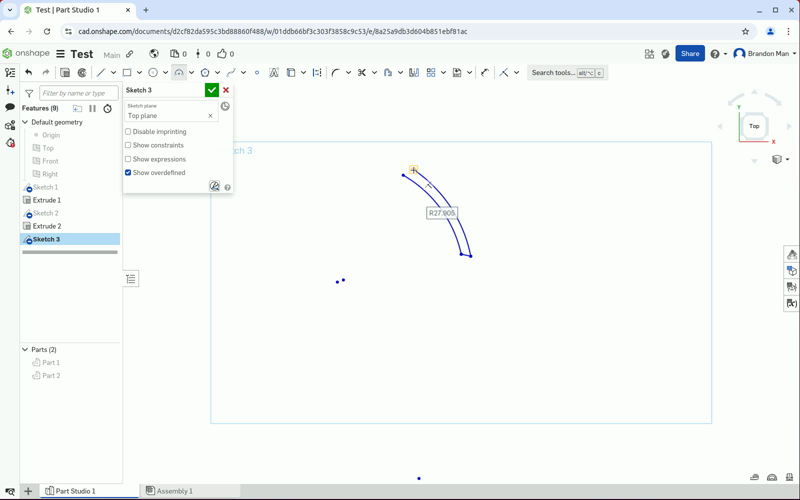
mouse_move(403, 175)
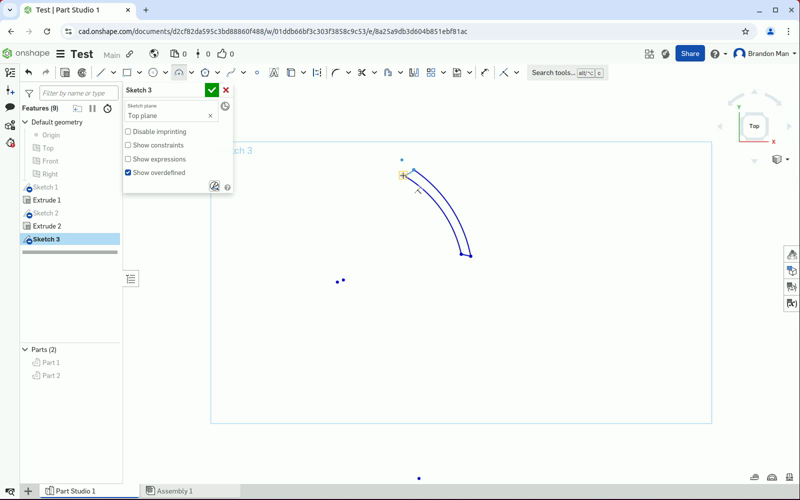
click(403, 175)
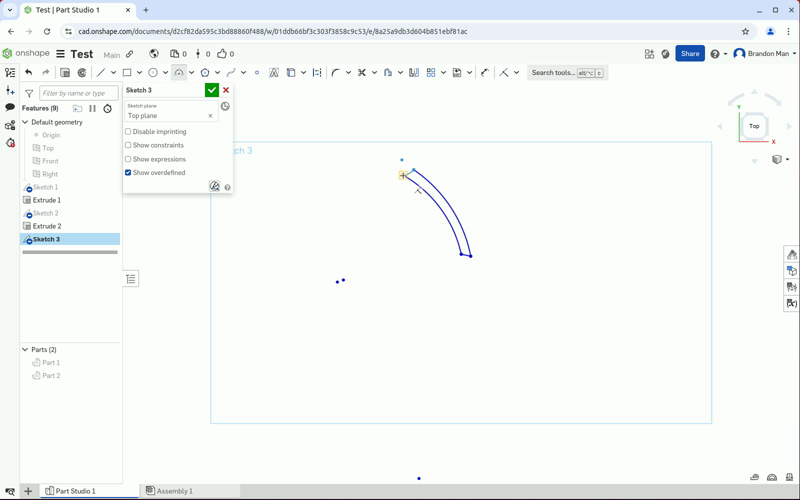
key_down(shift)
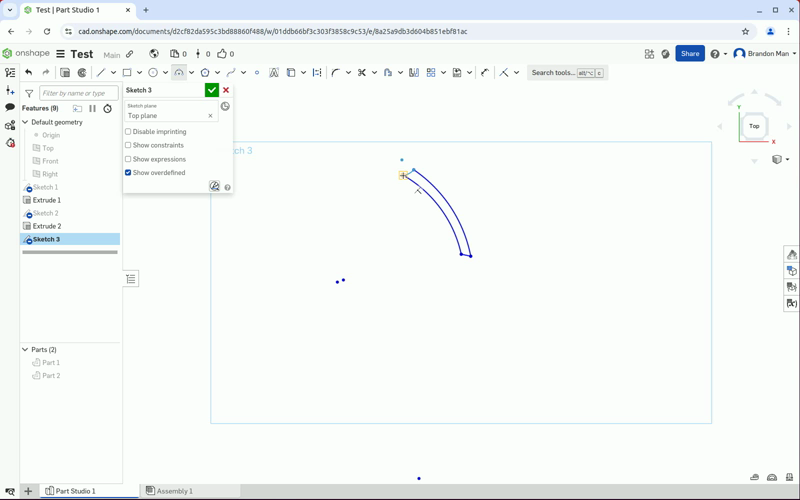
mouse_move(408, 172)
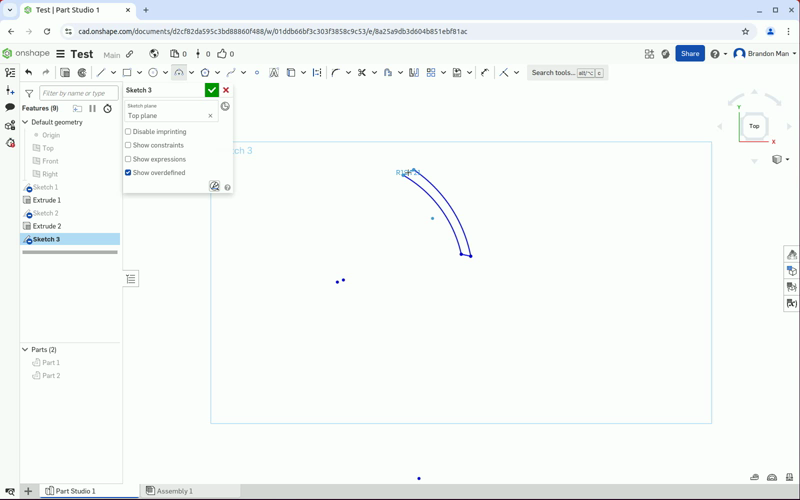
click(408, 172)
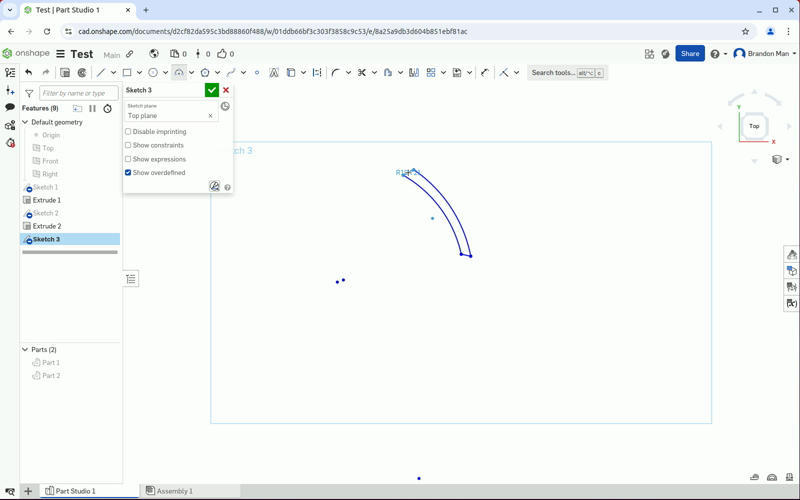
key_up(shift)
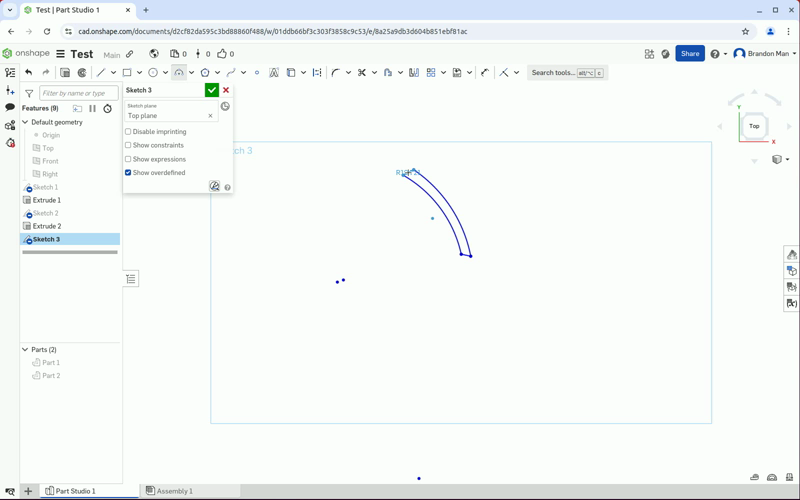
key(esc)
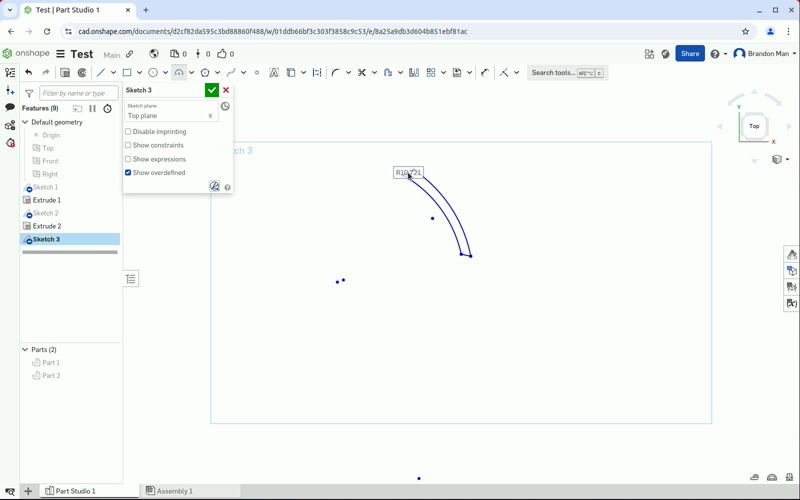
mouse_move(454, 217)
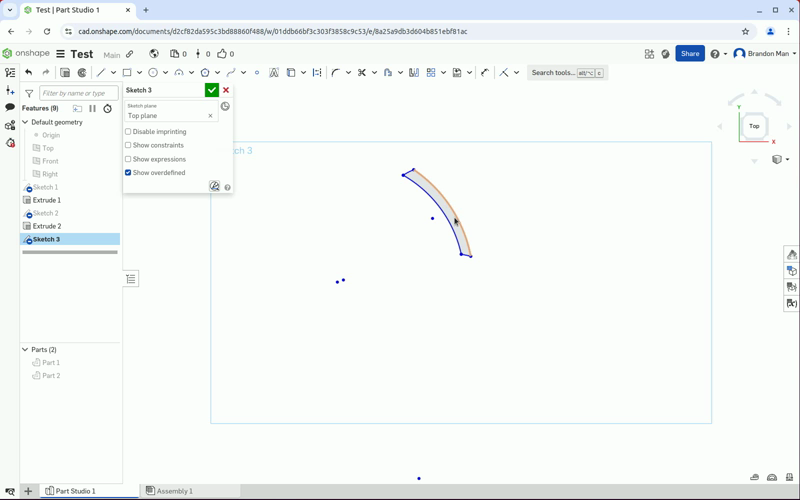
scroll(6)
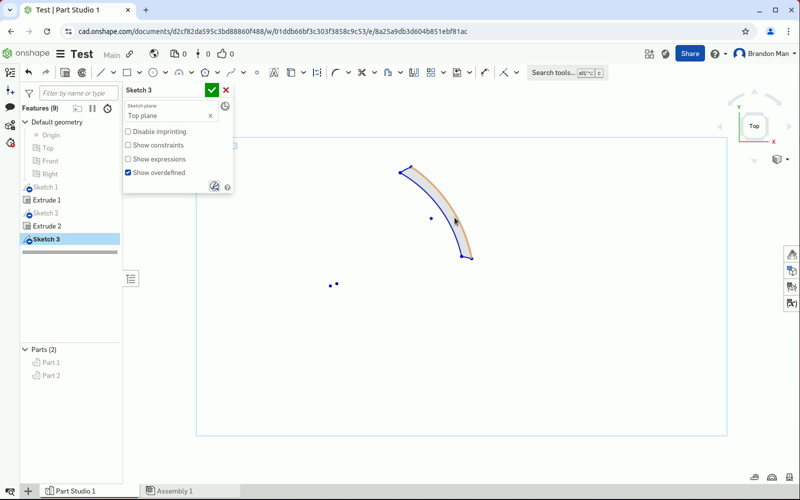
scroll(6)
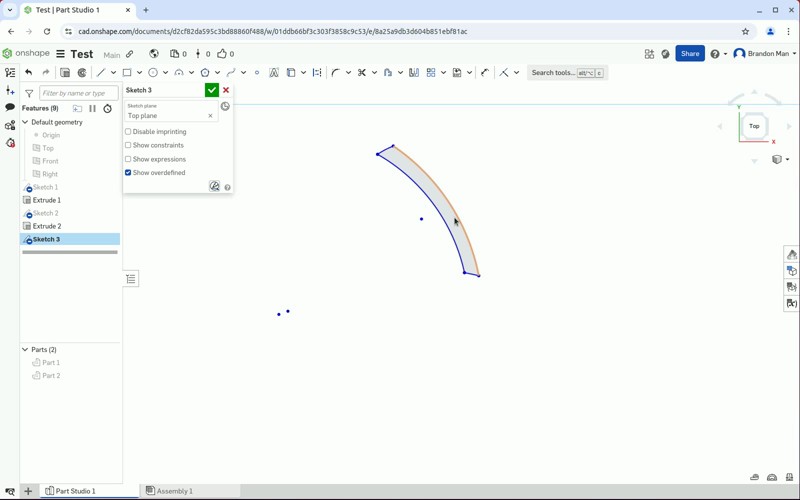
scroll(6)
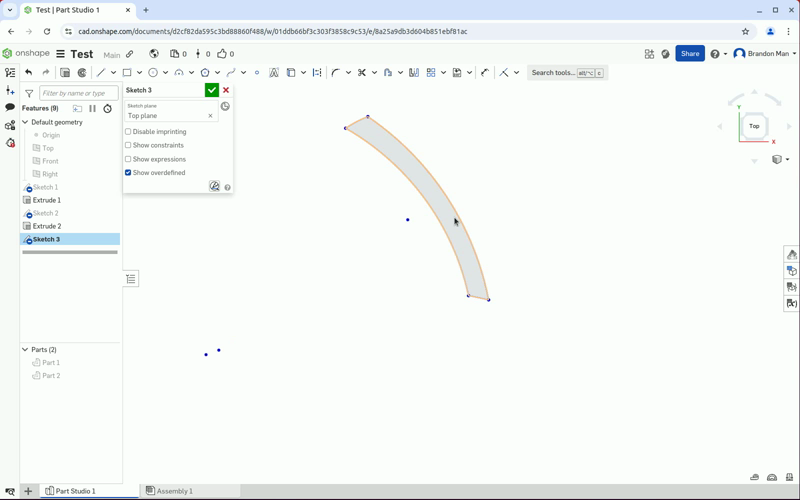
scroll(6)
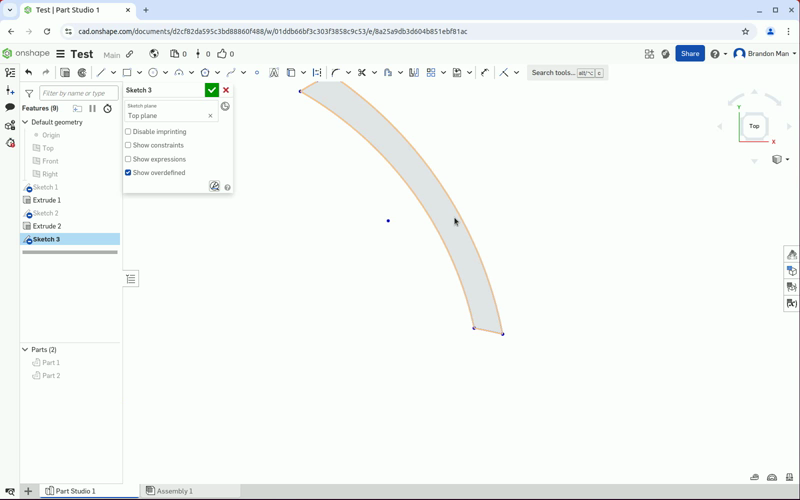
scroll(6)
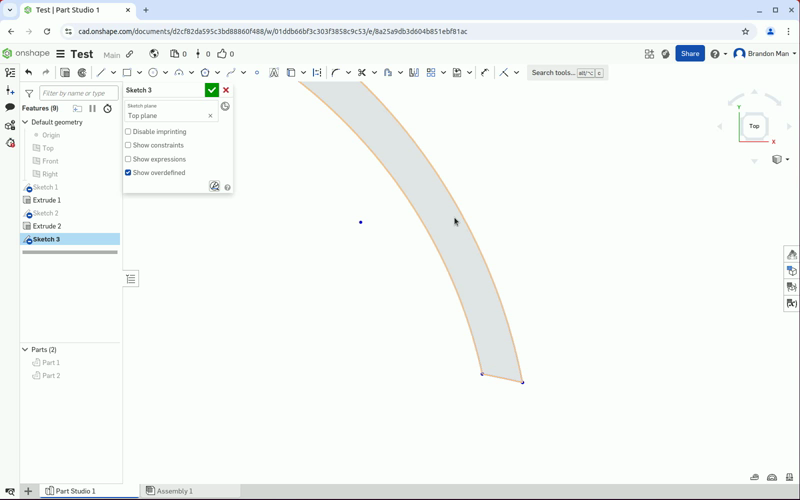
scroll(6)
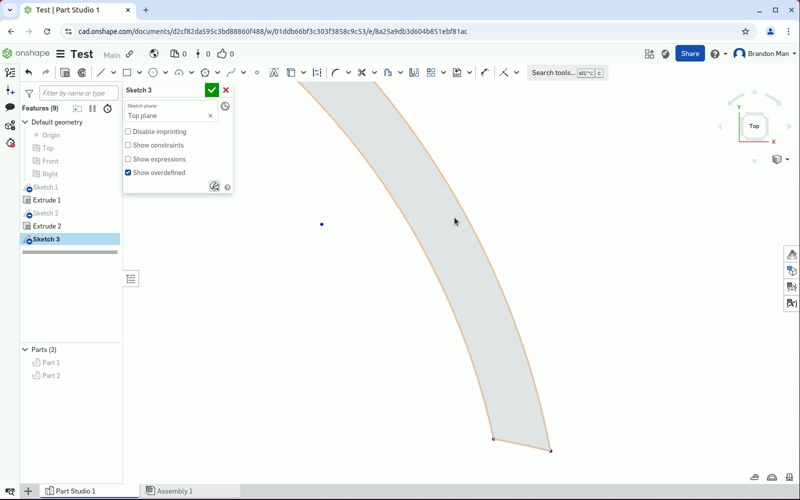
scroll(6)
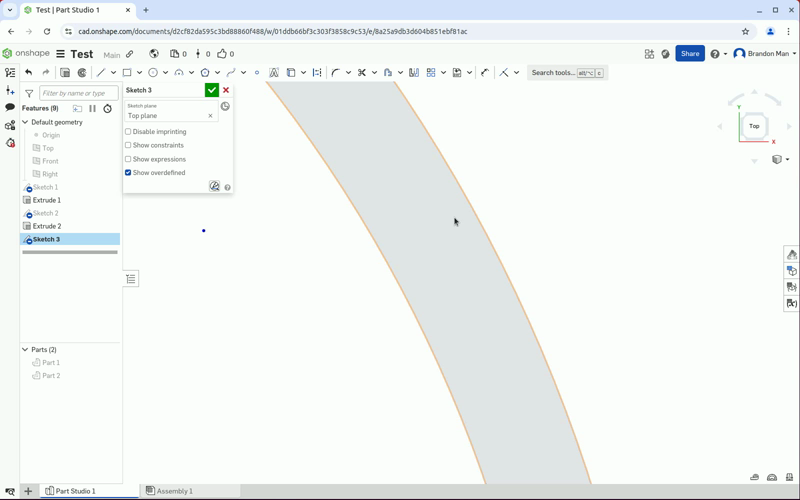
click(454, 217)
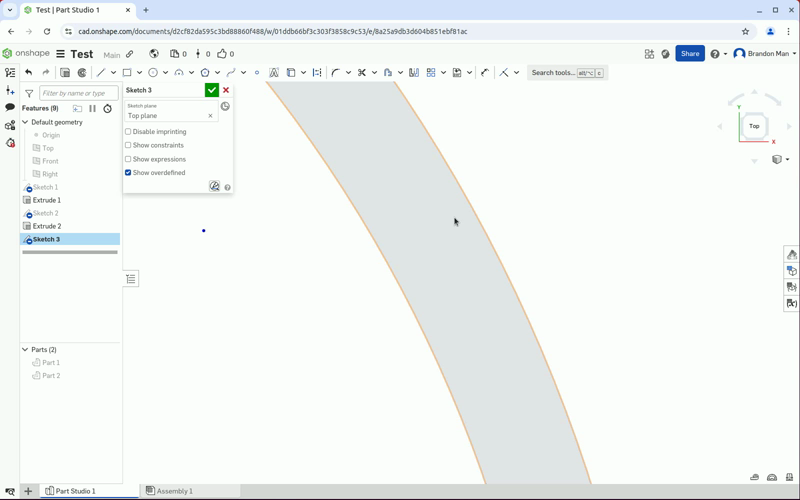
scroll(-6)
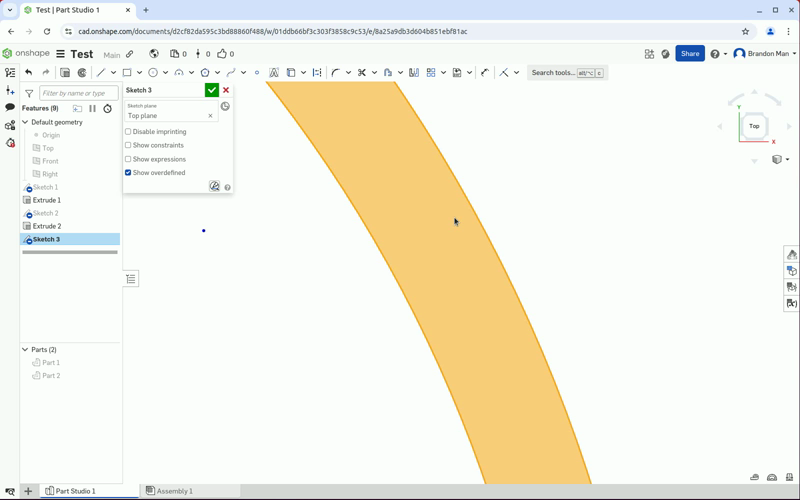
scroll(-6)
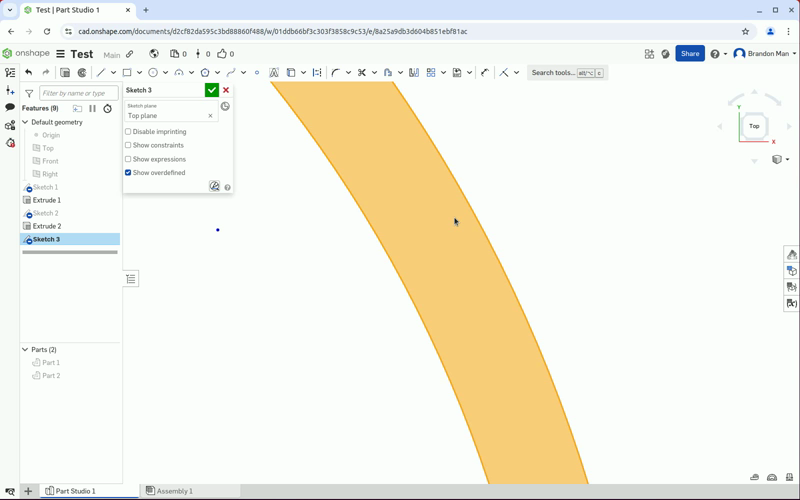
scroll(-6)
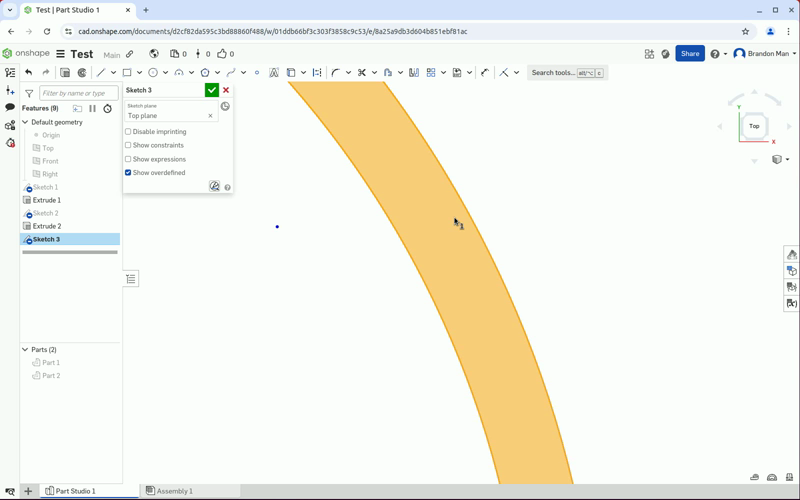
scroll(-6)
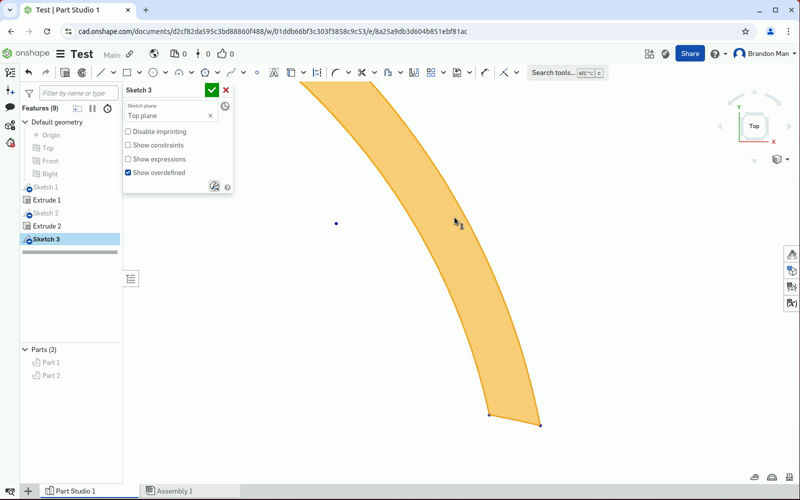
scroll(-6)
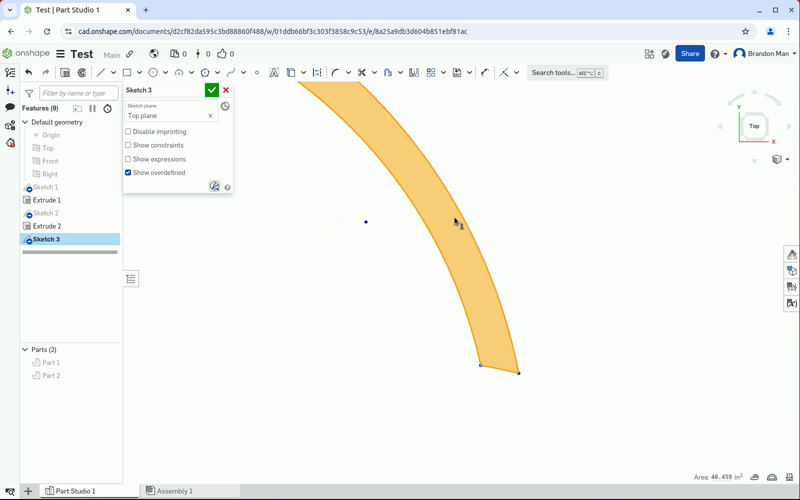
scroll(-6)
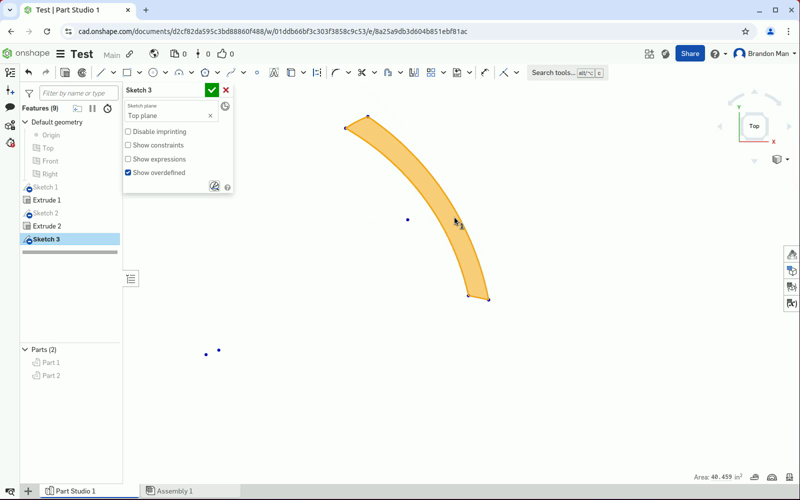
scroll(-6)
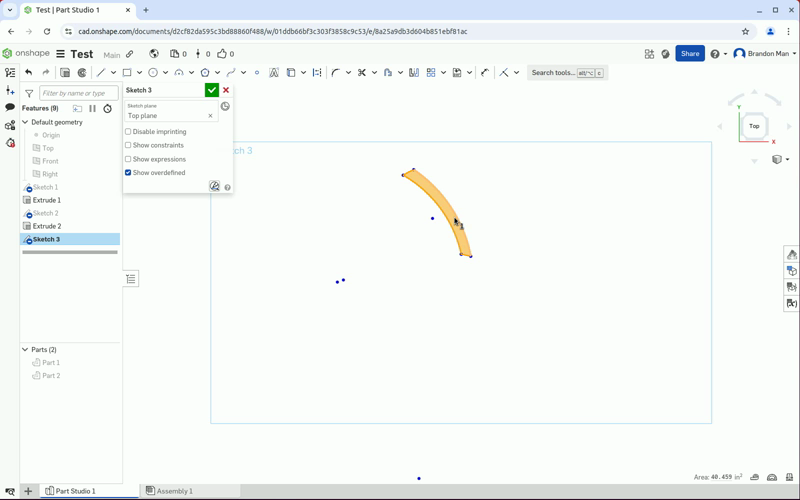
mouse_move(73, 352)
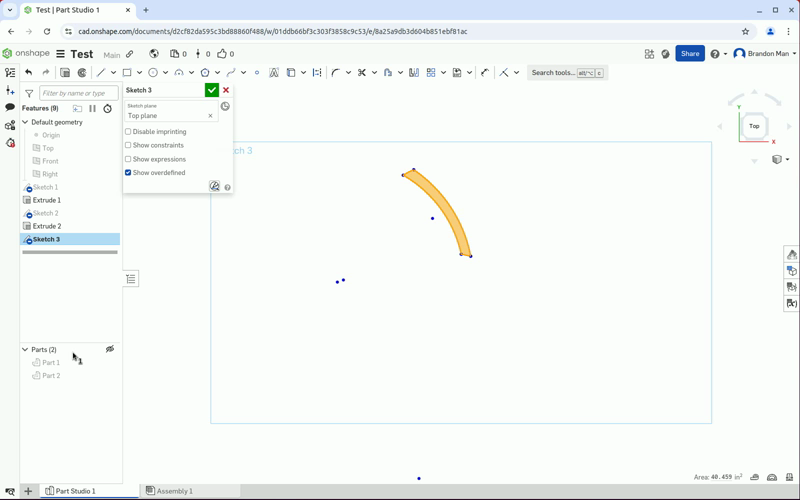
key(shift+y)
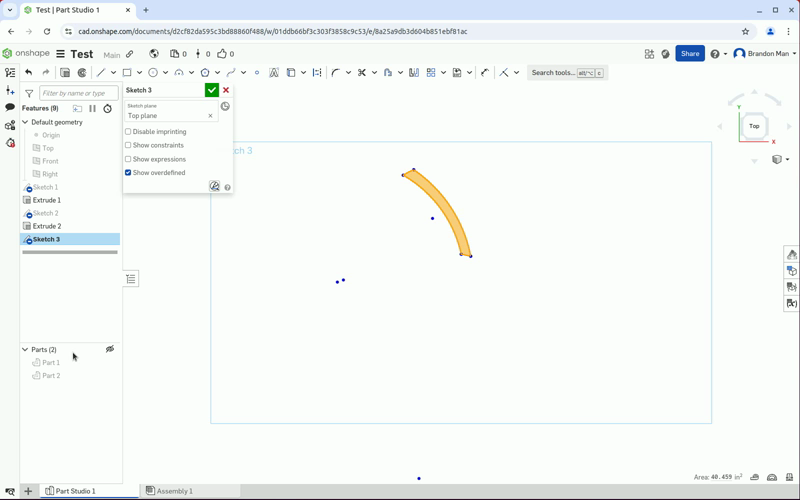
key(shift+e)
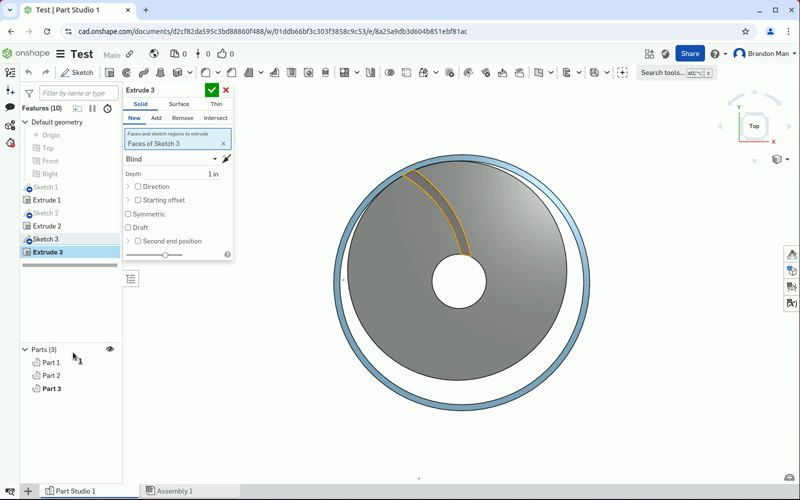
mouse_move(143, 106)
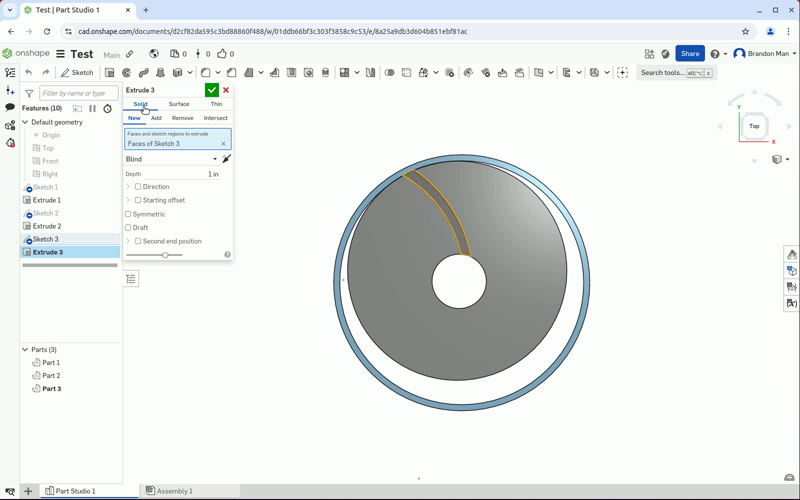
click(143, 106)
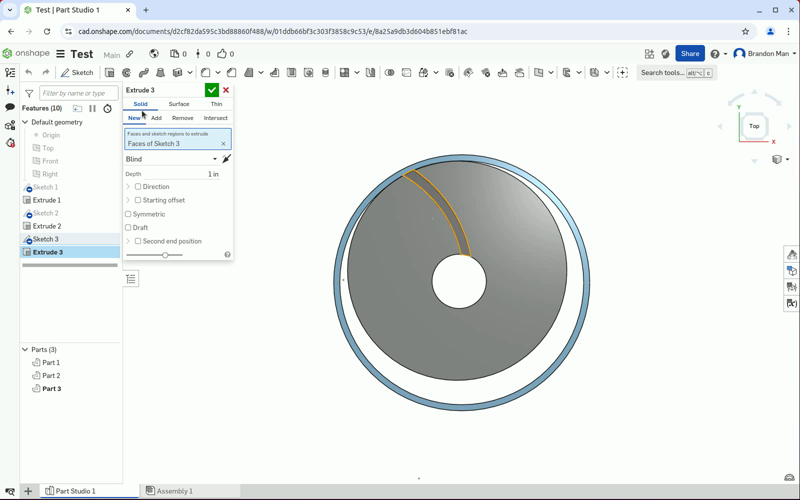
mouse_move(137, 120)
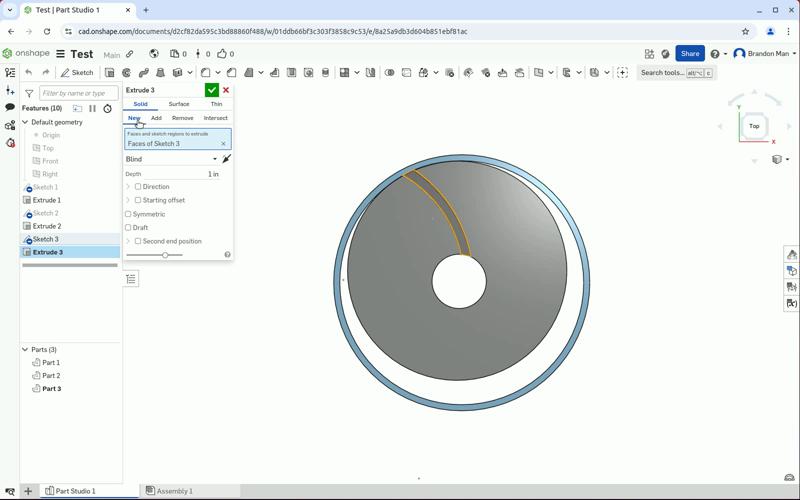
click(137, 120)
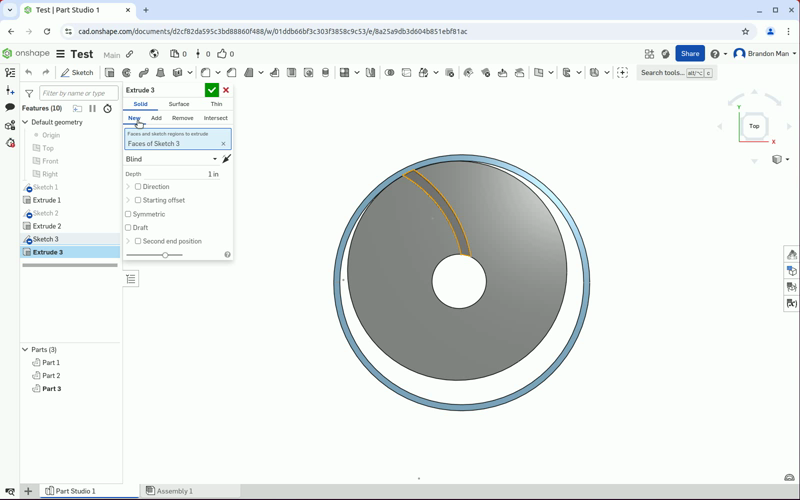
key(tab, 4)
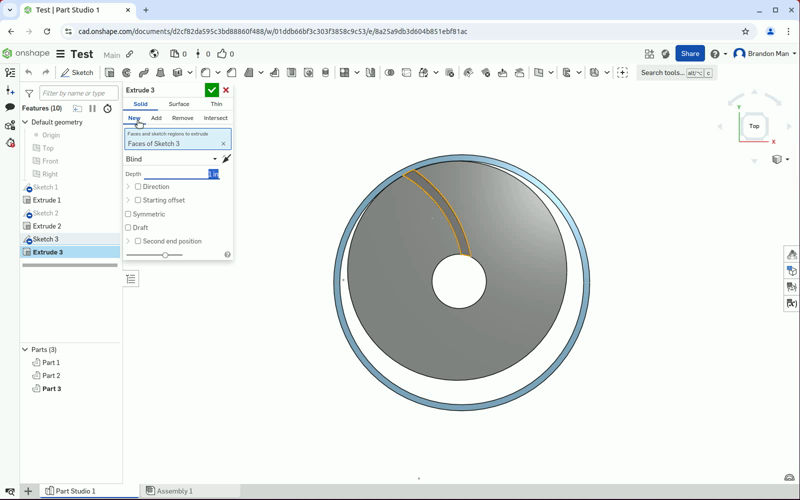
text(9.628)
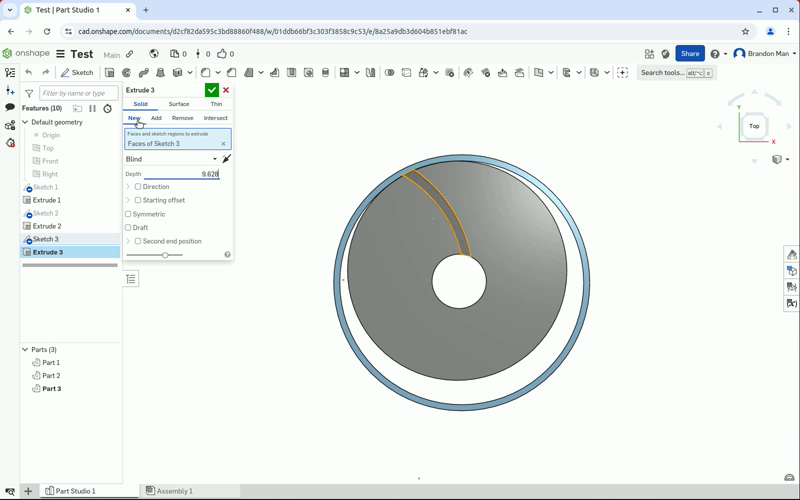
key(enter)
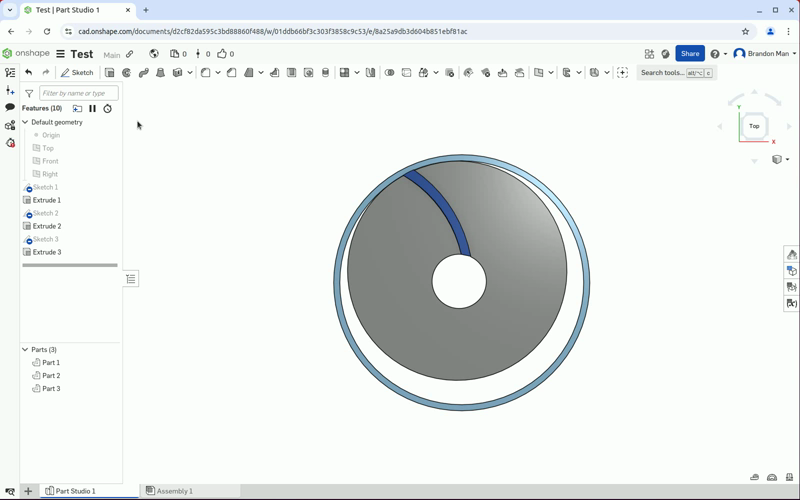
key(shift+h)
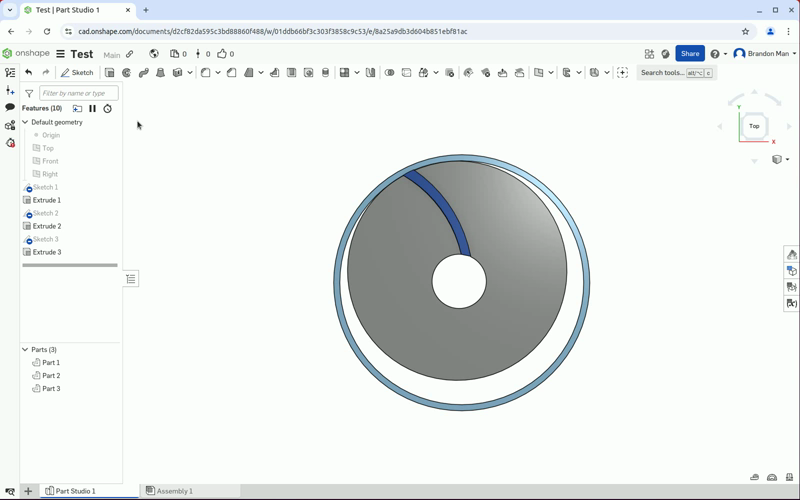
key(shift+h)
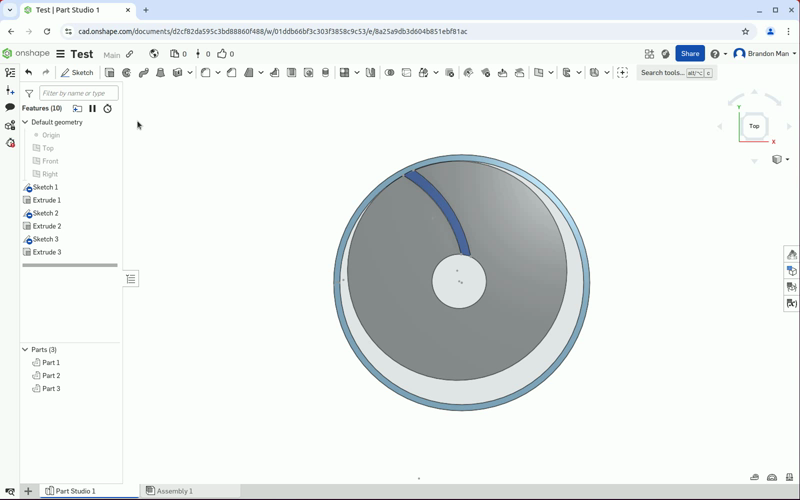
key(shift+7)
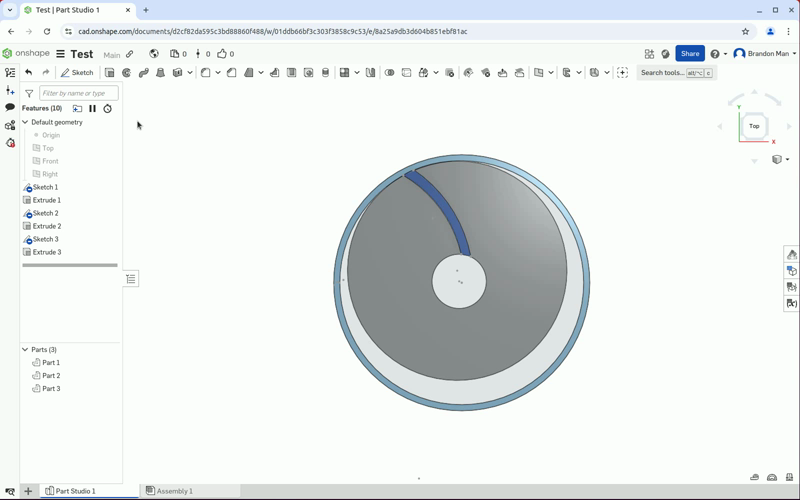
key(up, 3)
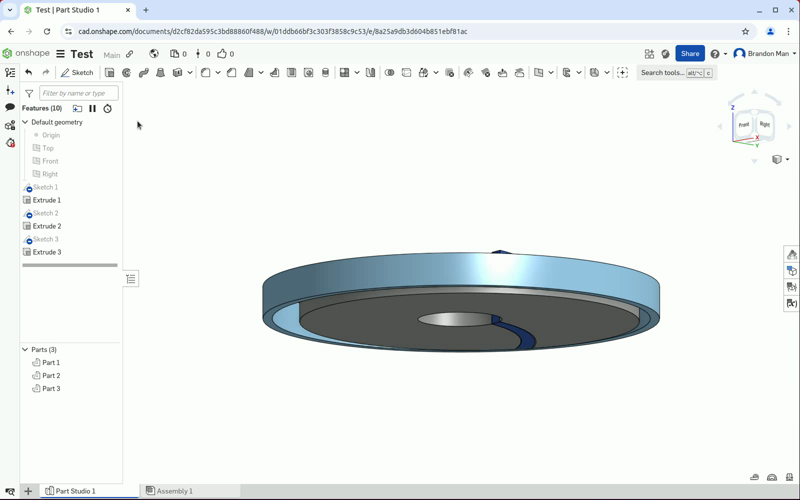
key(left, 3)
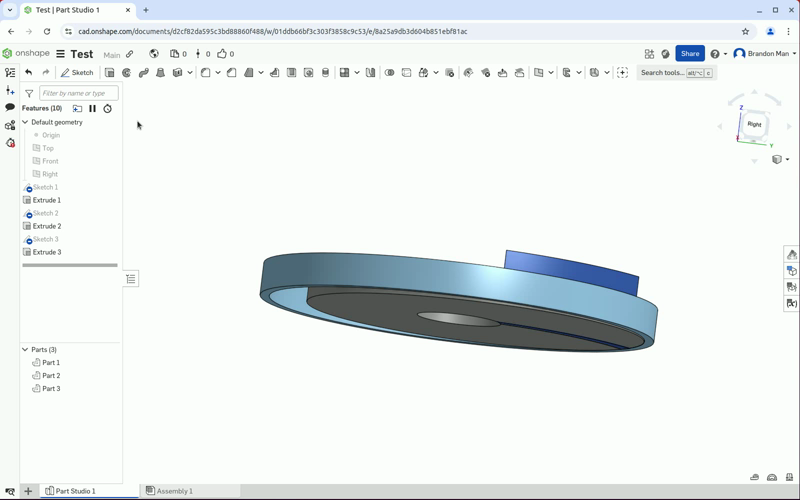
key(right, 3)
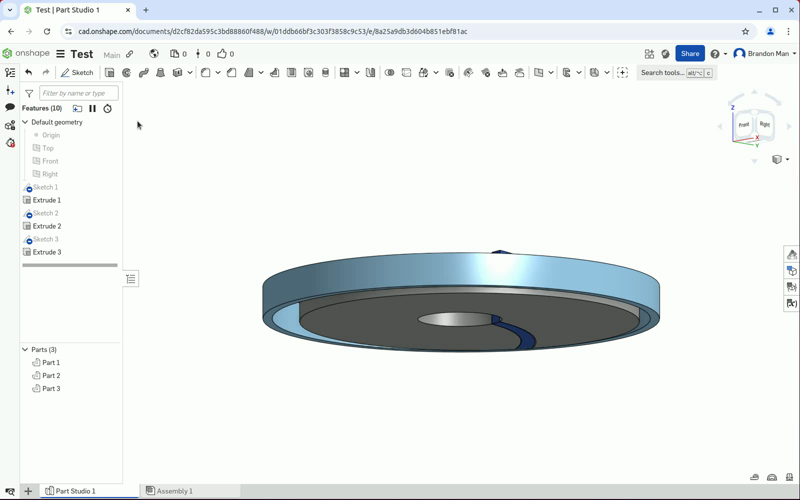
key(down, 3)
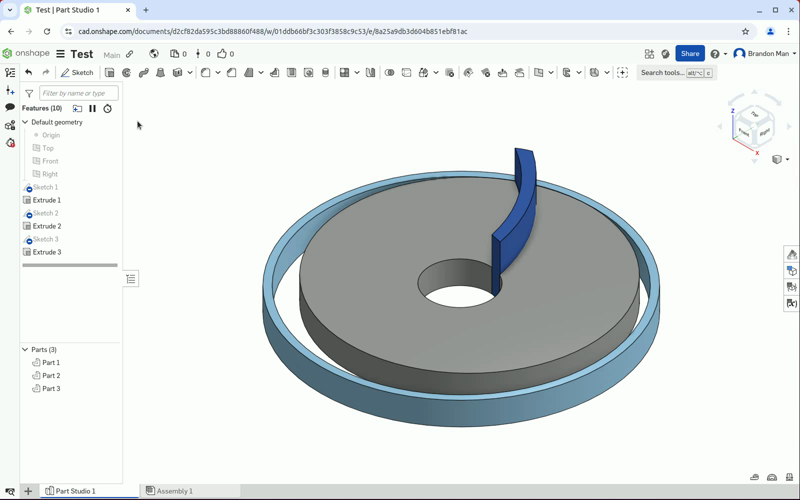
mouse_move(73, 189)
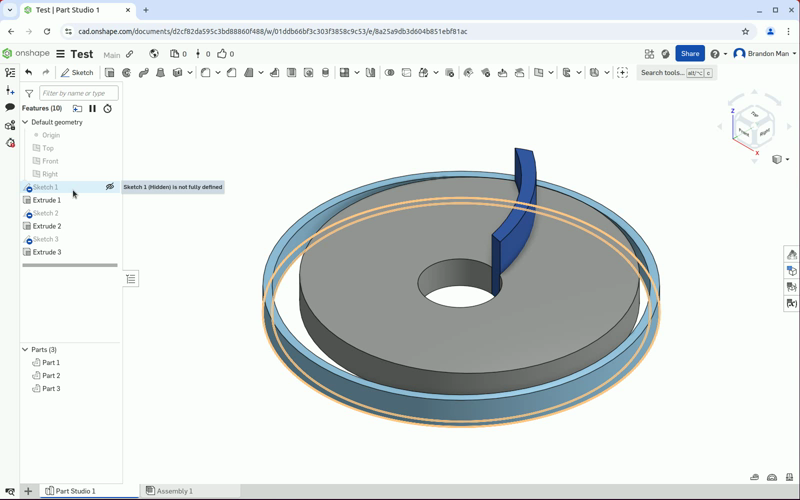
click(73, 189)